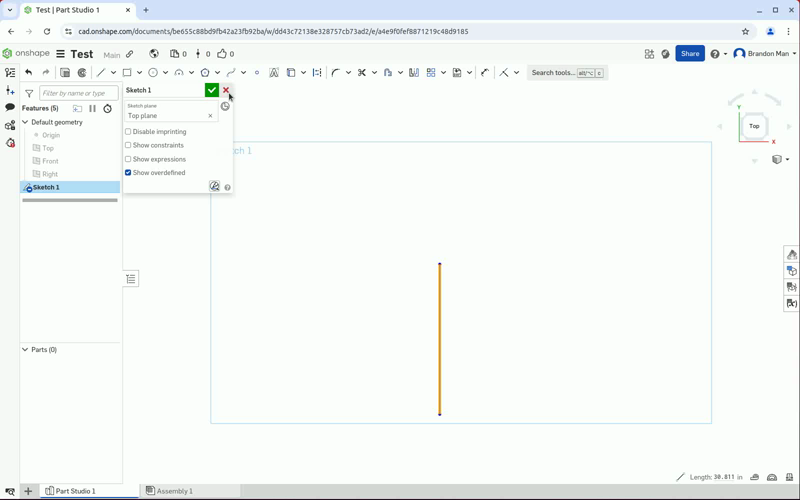
key(shift+h)
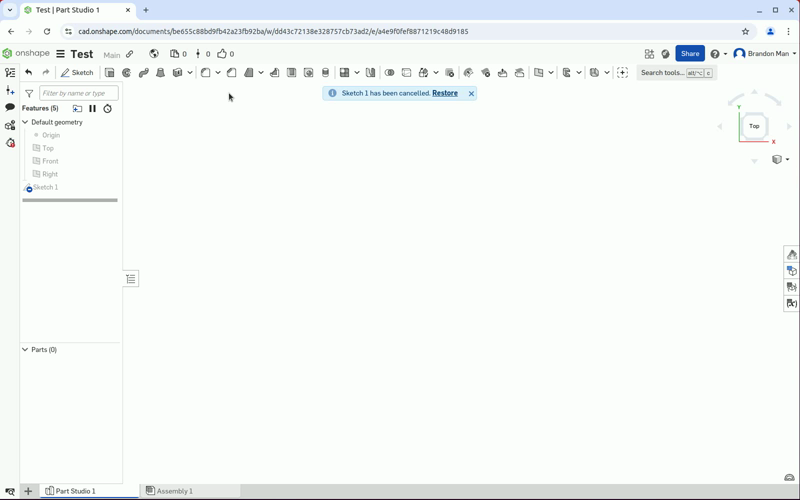
mouse_move(73, 352)
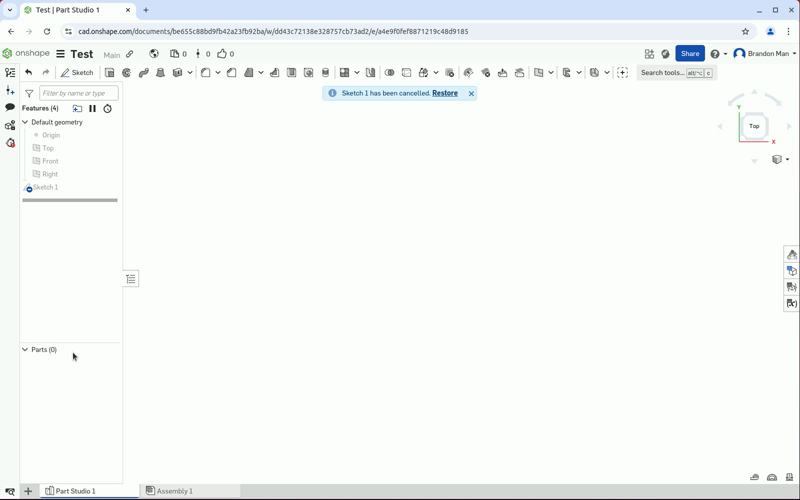
key(y)
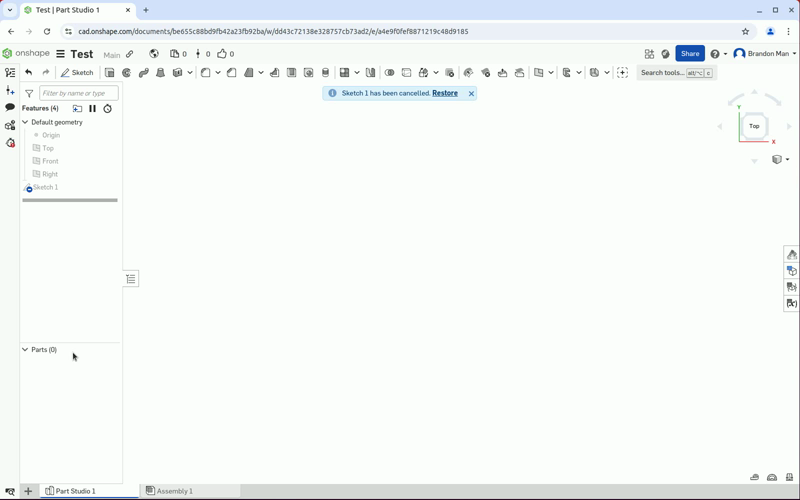
key(shift+p)
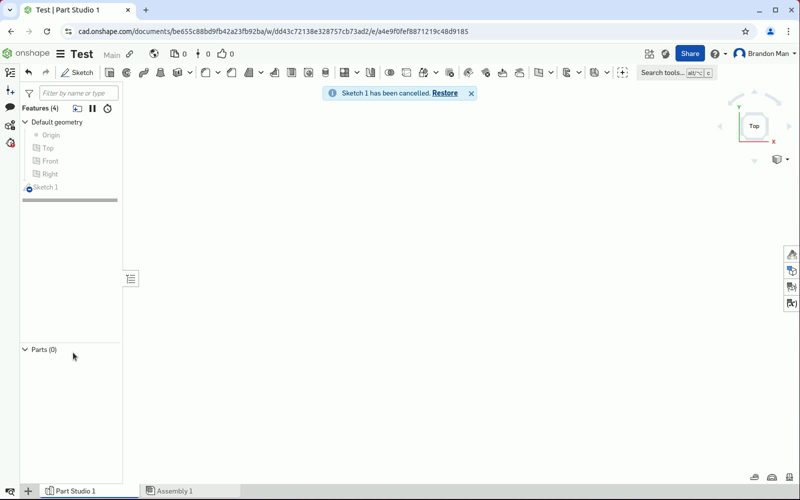
key(space)
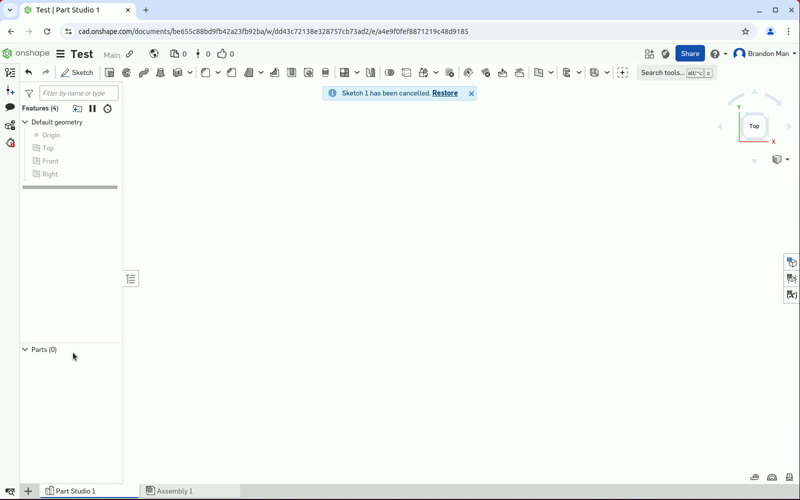
key_down(shift)
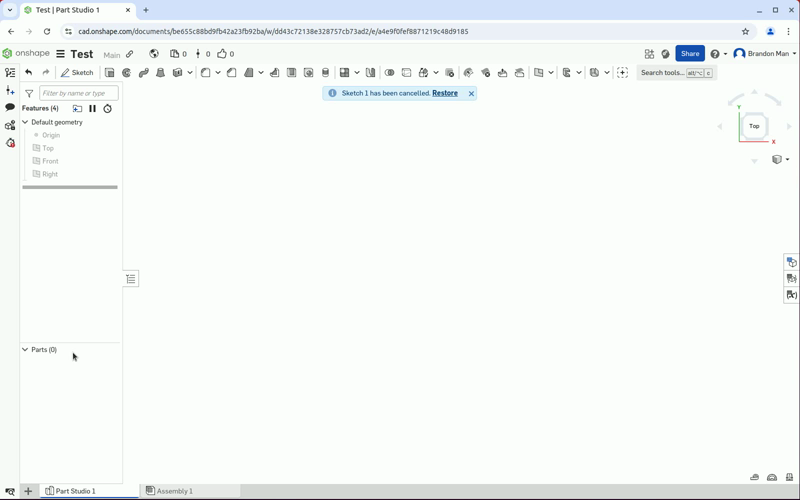
key(up)
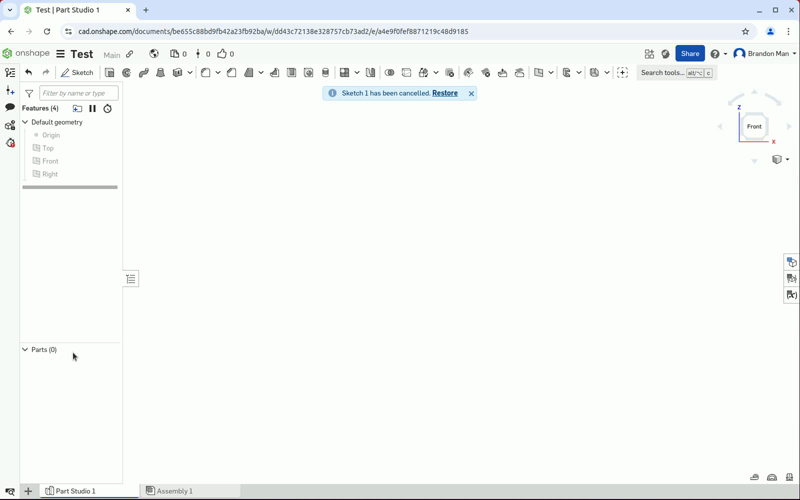
key_up(shift)
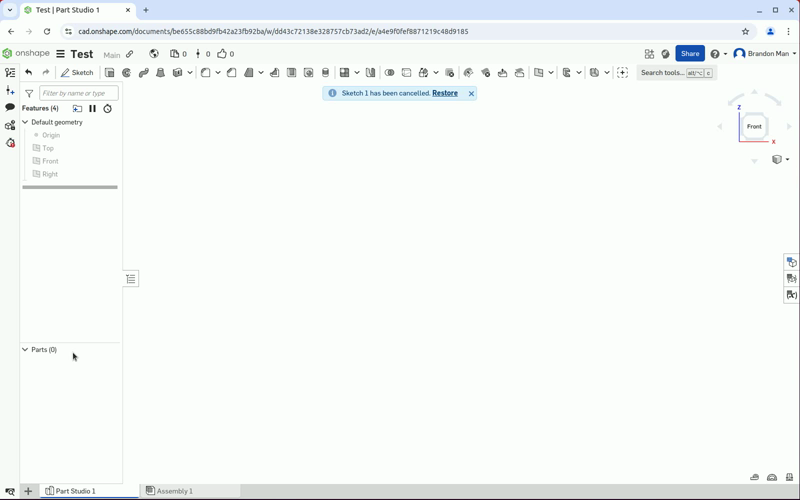
mouse_move(73, 352)
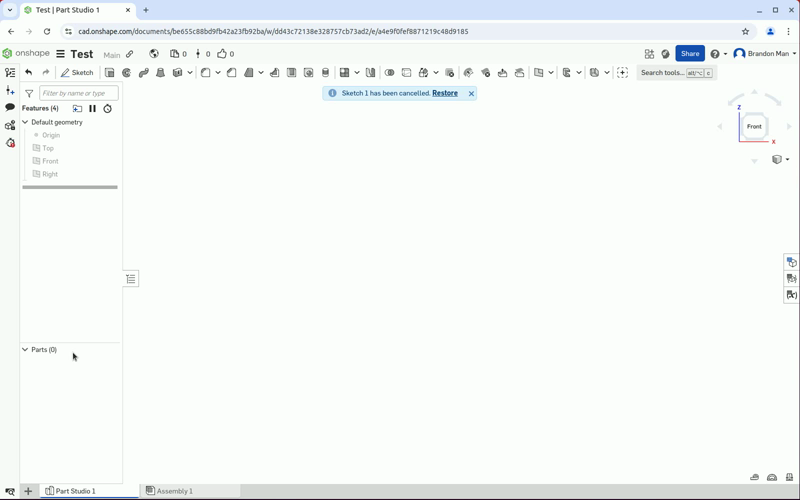
key(shift+y)
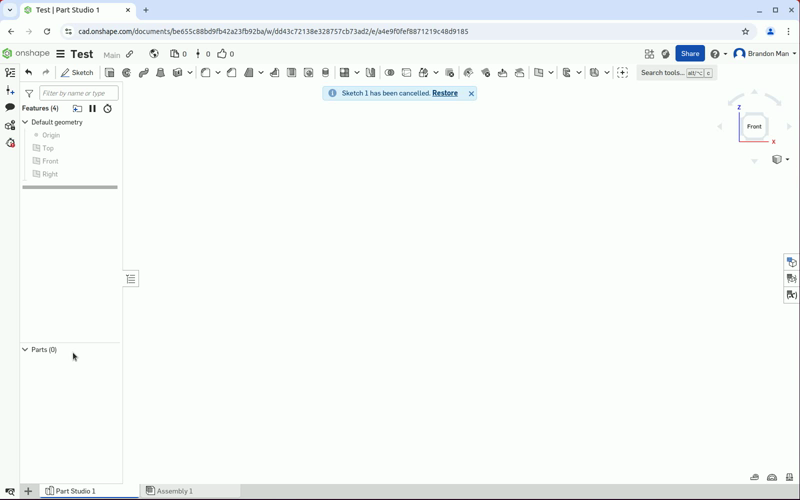
key(shift+s)
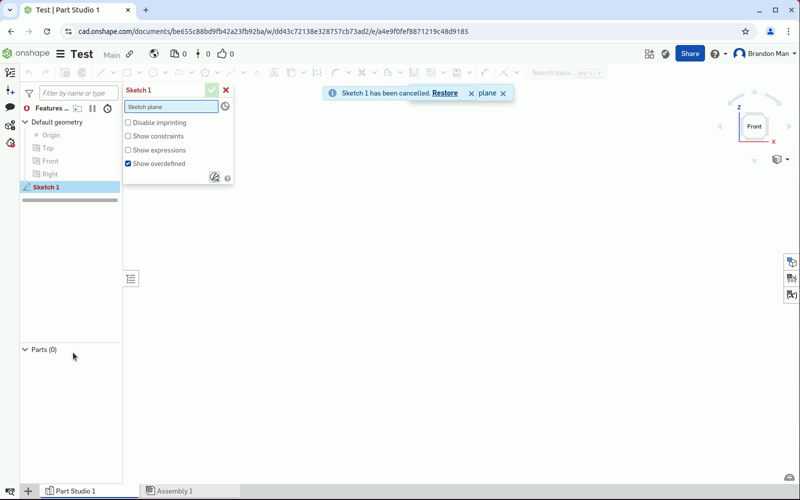
mouse_move(73, 163)
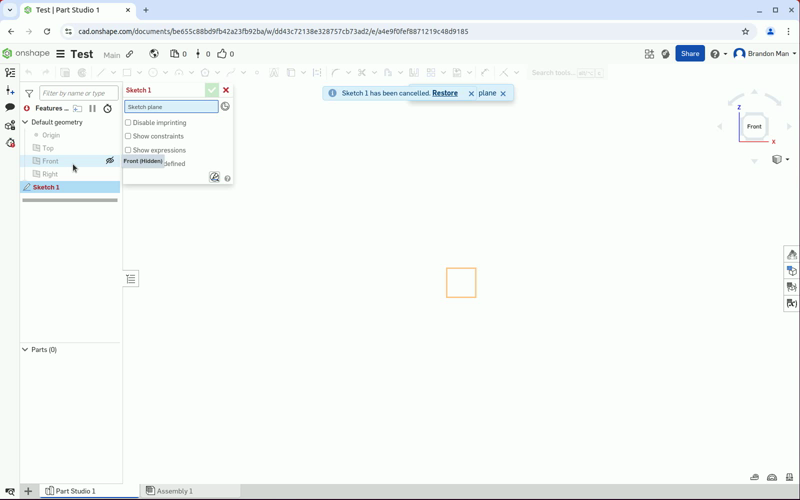
click(73, 163)
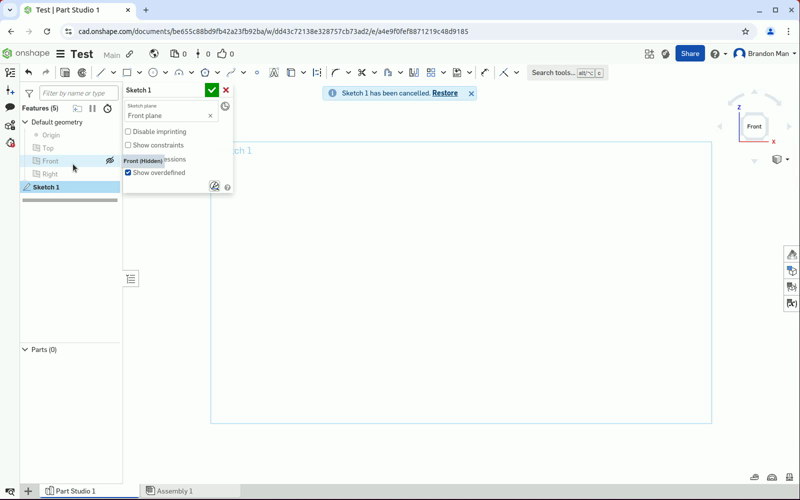
mouse_move(73, 352)
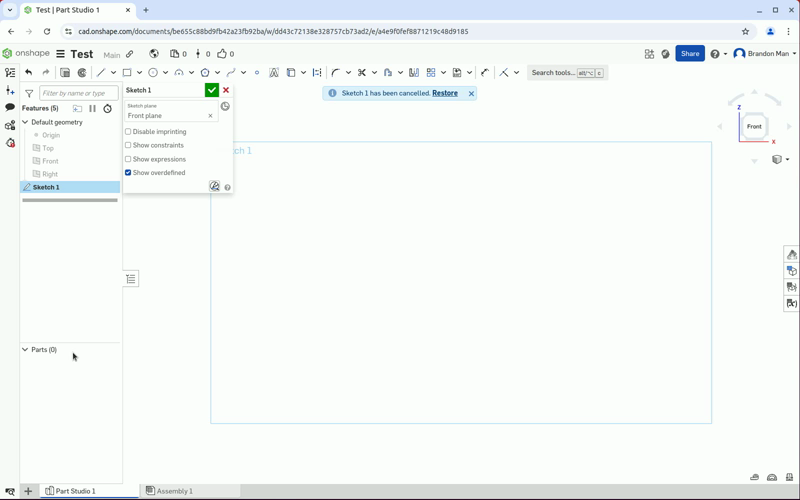
key(y)
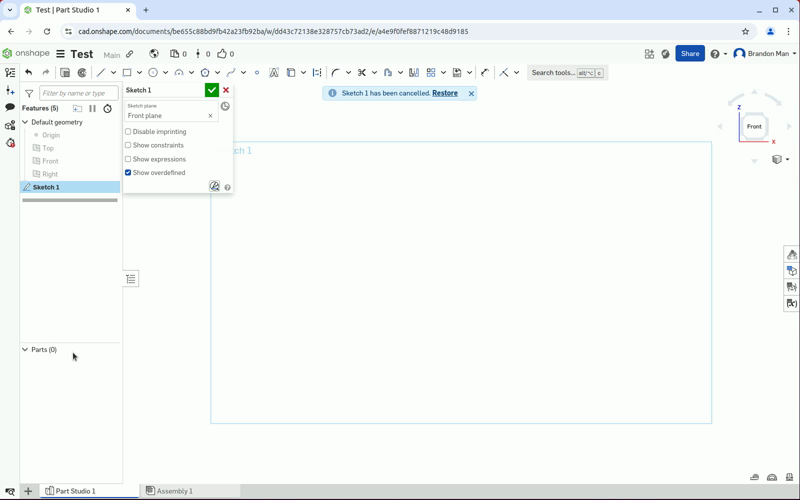
key(c)
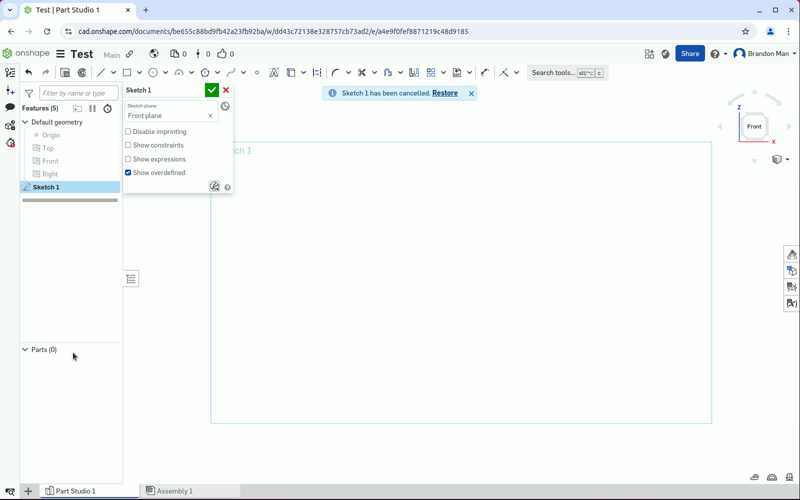
key_down(shift)
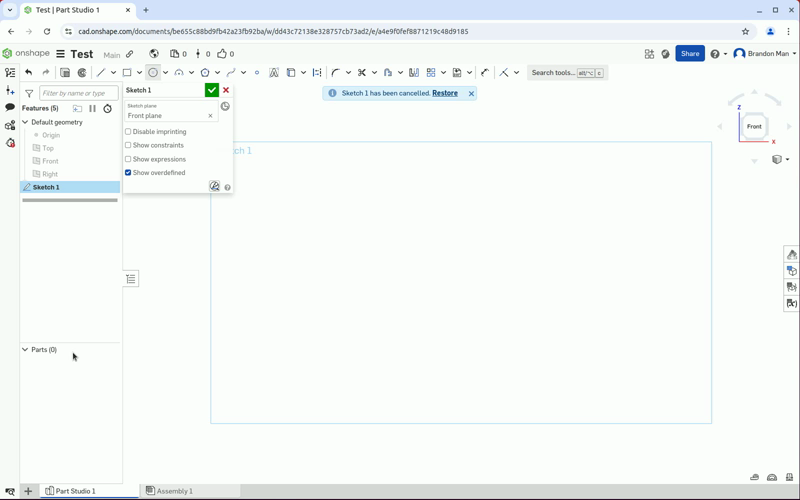
mouse_move(461, 282)
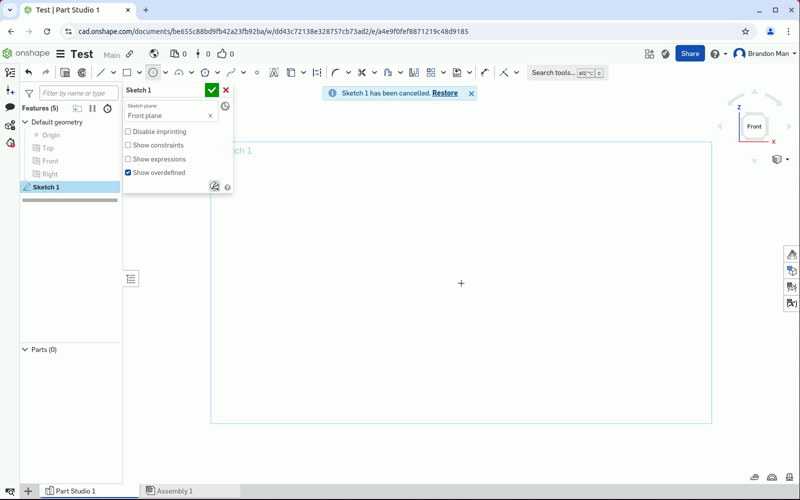
click(461, 282)
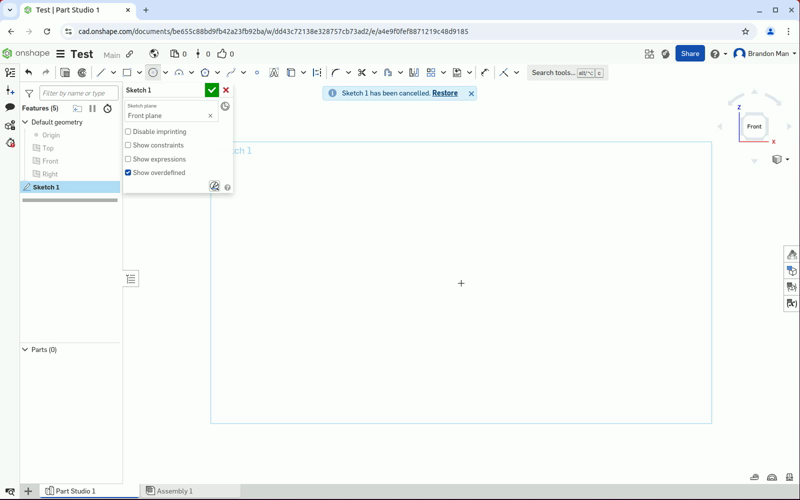
key_up(shift)
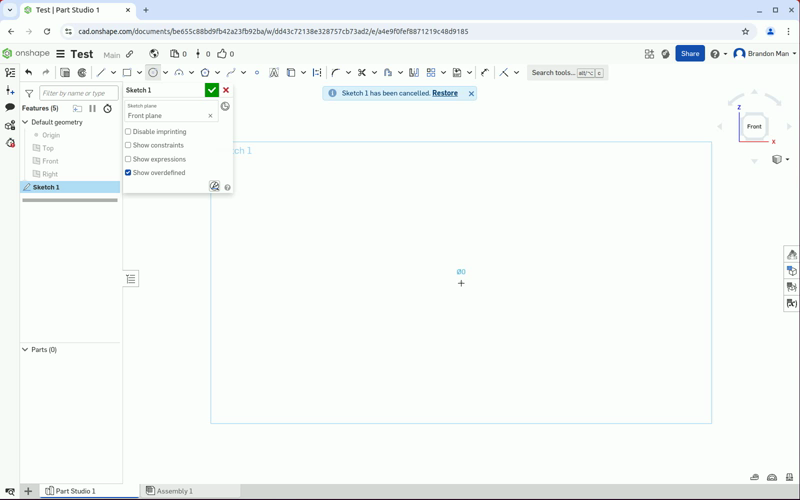
mouse_move(497, 282)
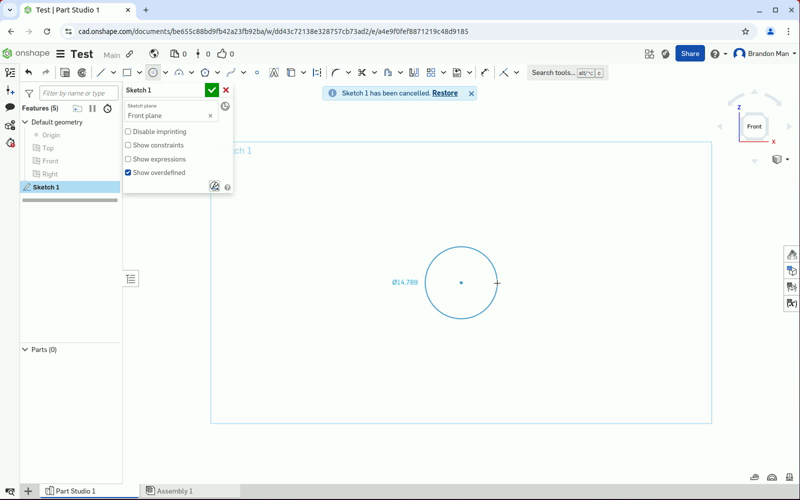
click(497, 282)
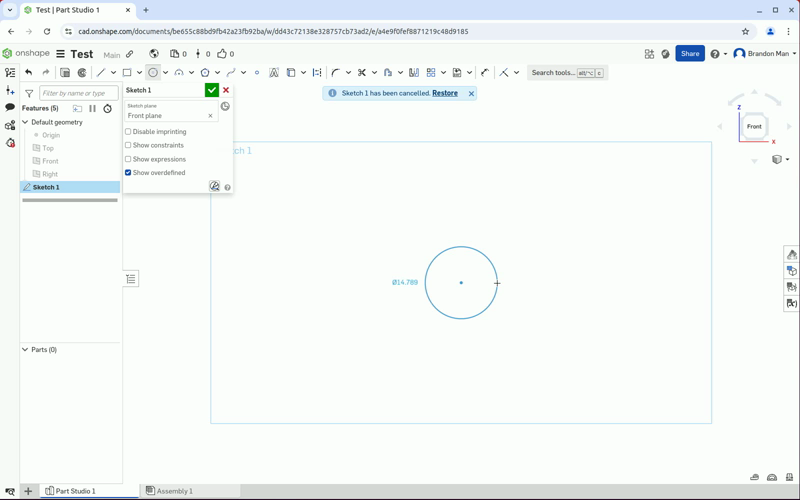
key(esc)
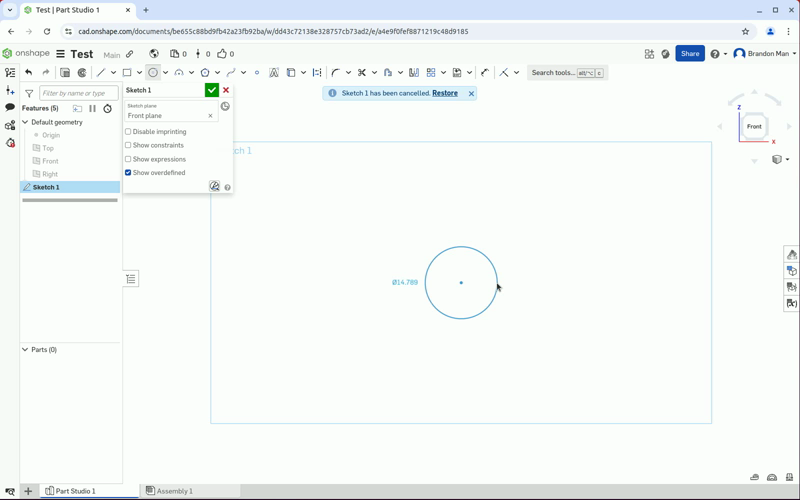
key(c)
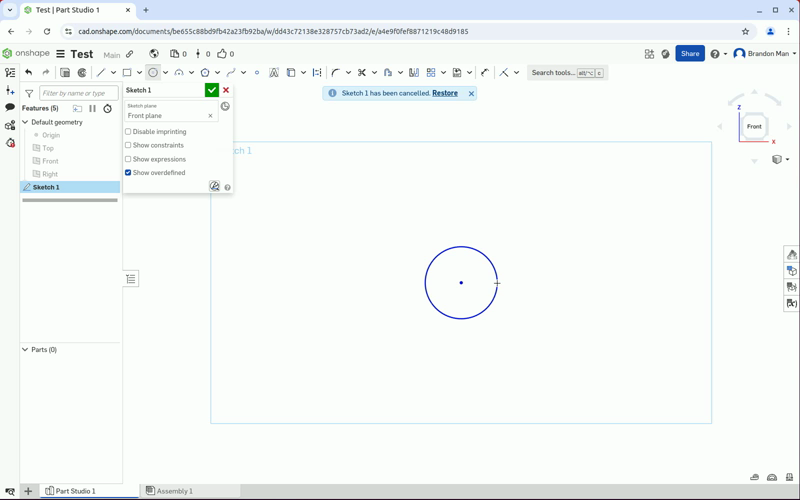
key_down(shift)
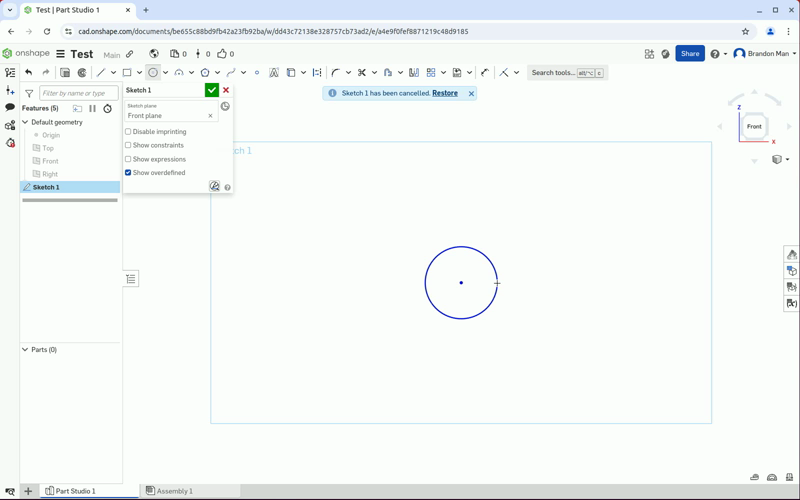
mouse_move(461, 282)
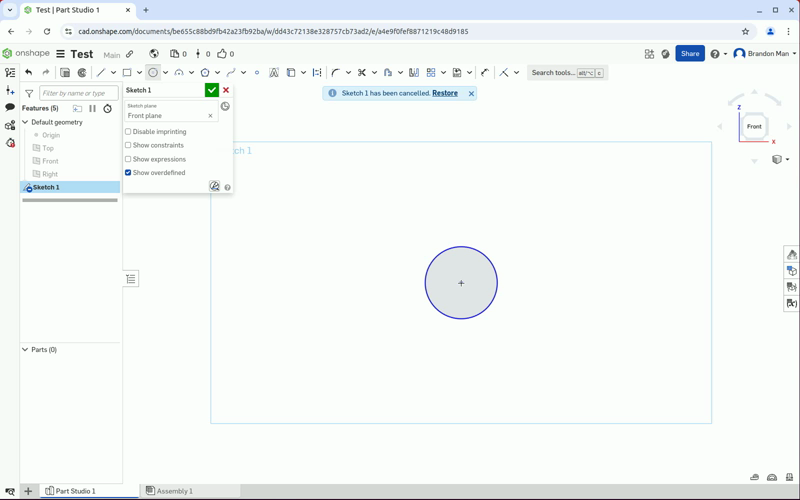
click(461, 282)
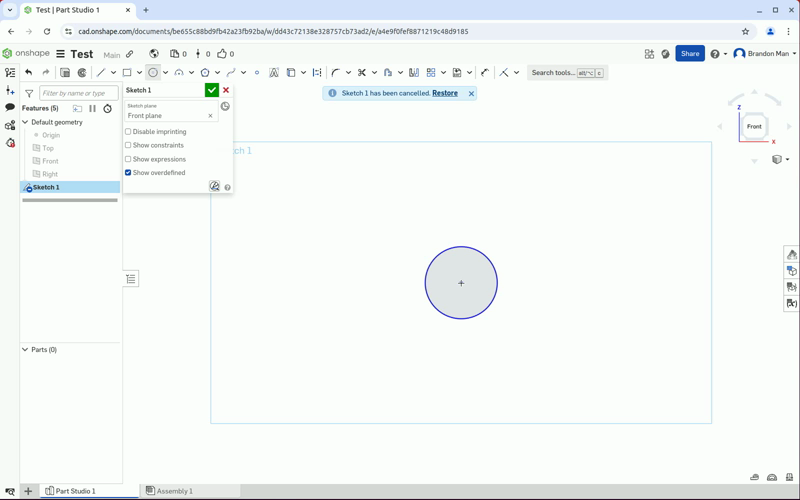
key_up(shift)
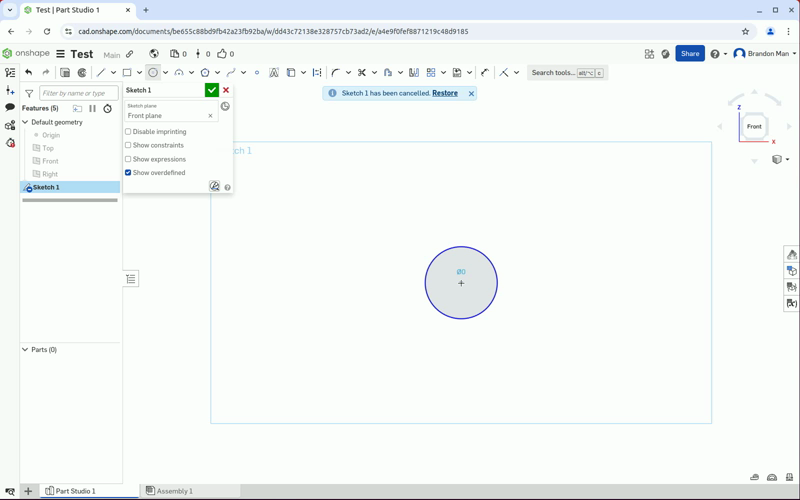
mouse_move(479, 282)
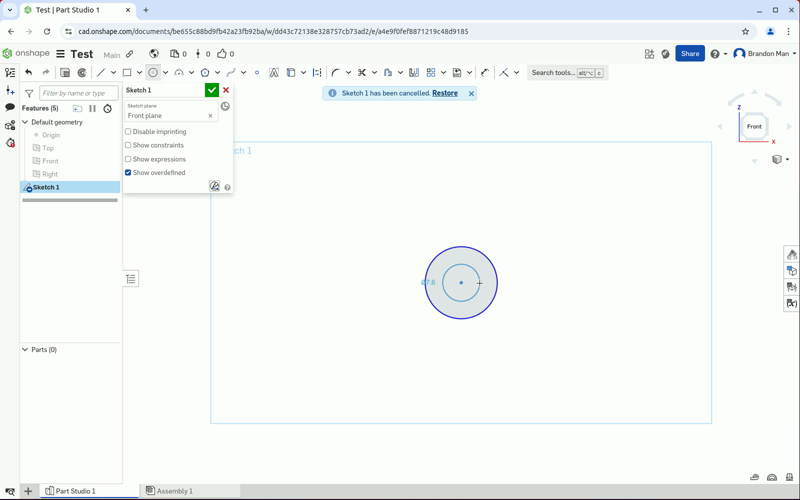
click(479, 282)
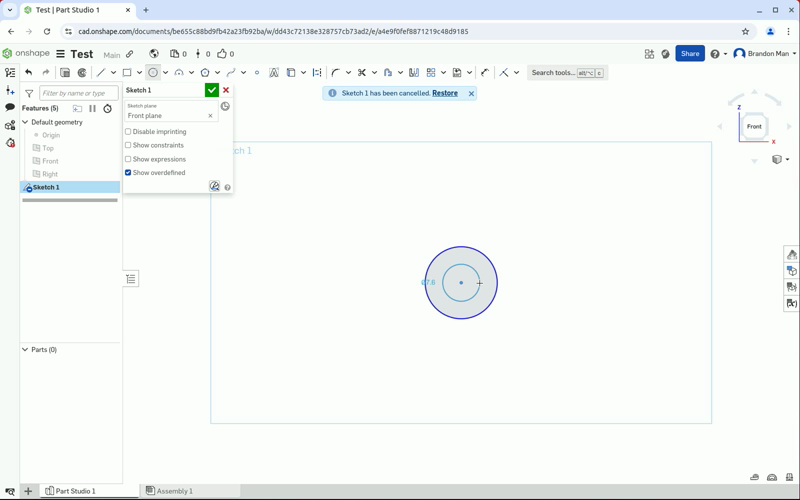
key(esc)
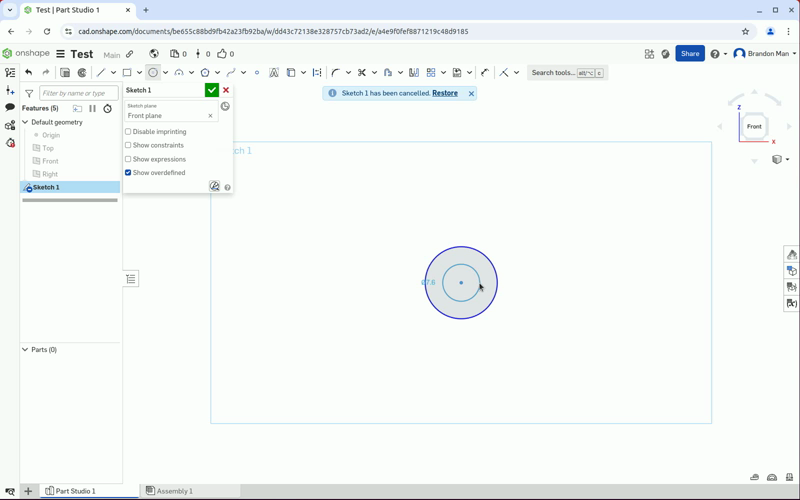
mouse_move(452, 315)
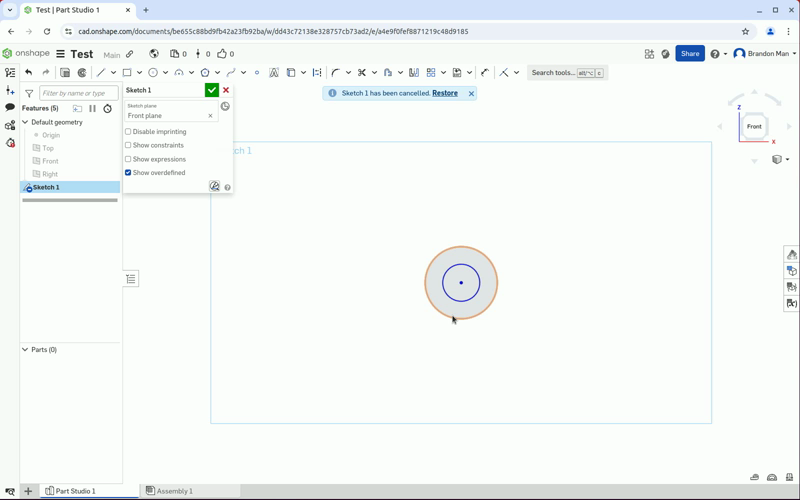
click(452, 315)
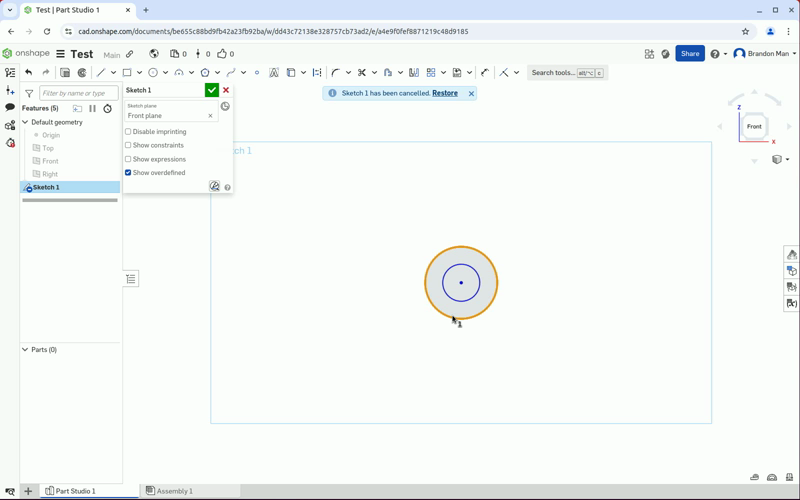
mouse_move(73, 352)
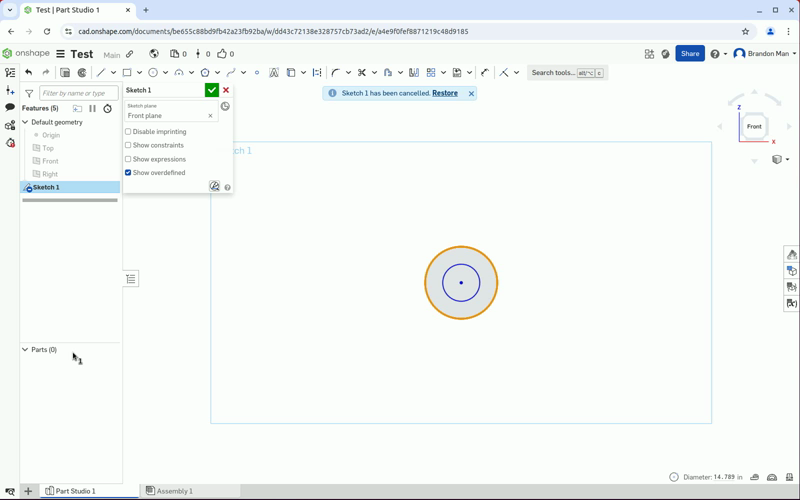
key(shift+y)
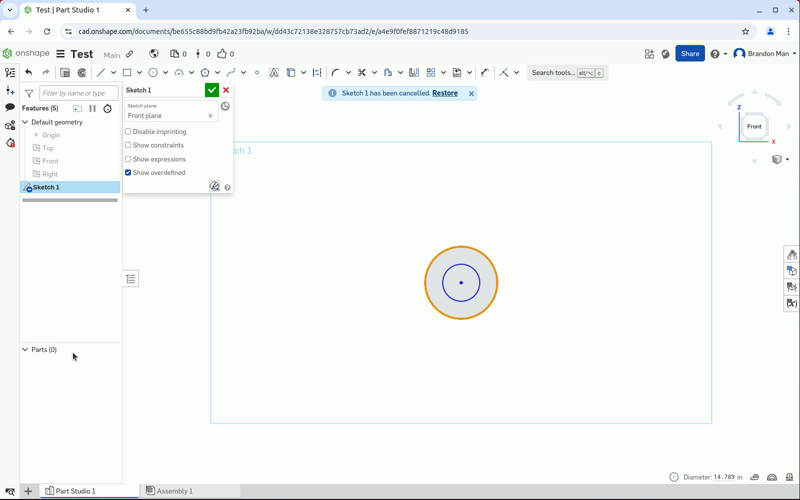
key(shift+e)
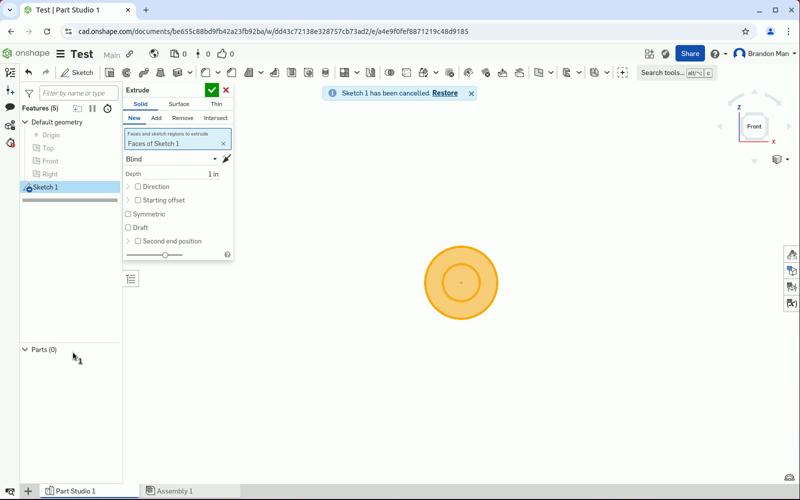
mouse_move(143, 106)
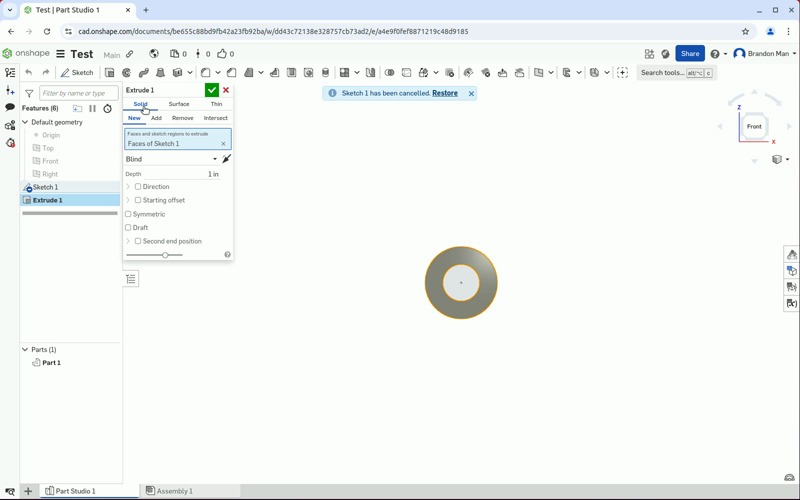
click(143, 106)
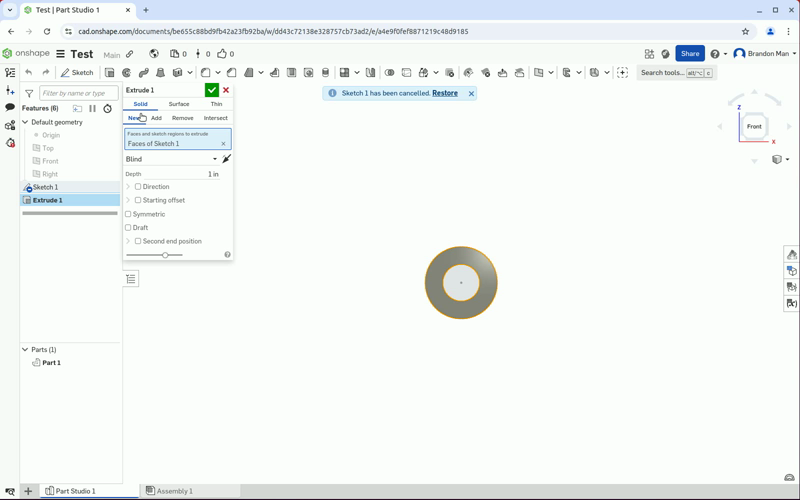
mouse_move(137, 120)
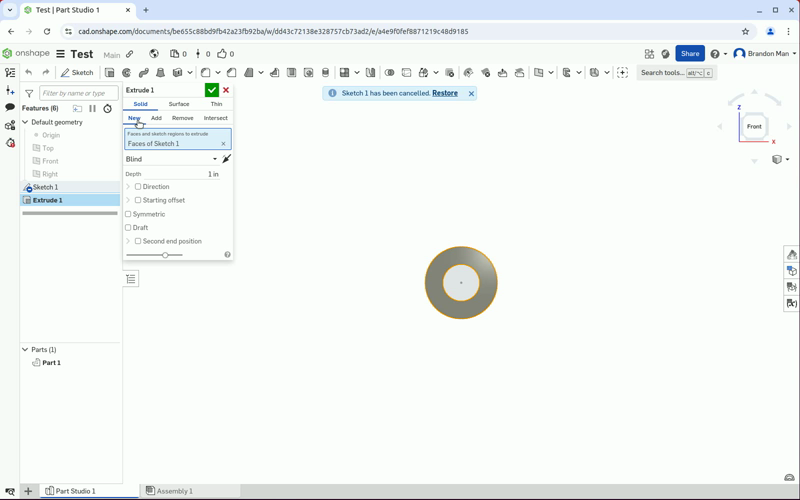
click(137, 120)
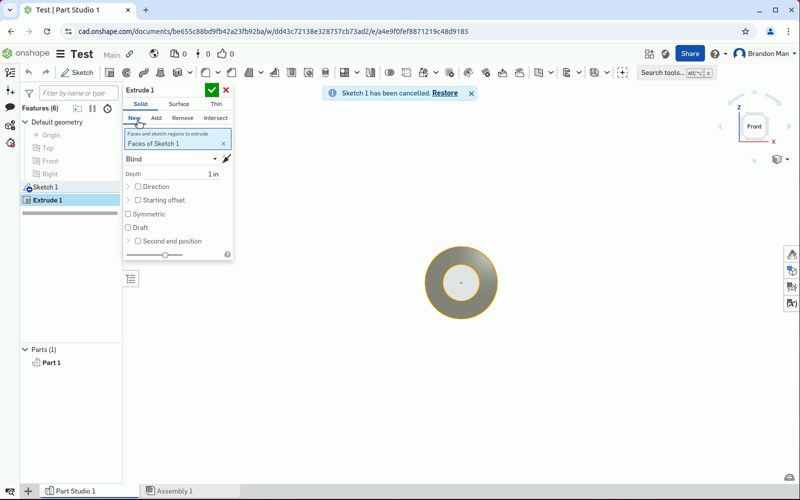
key(tab, 4)
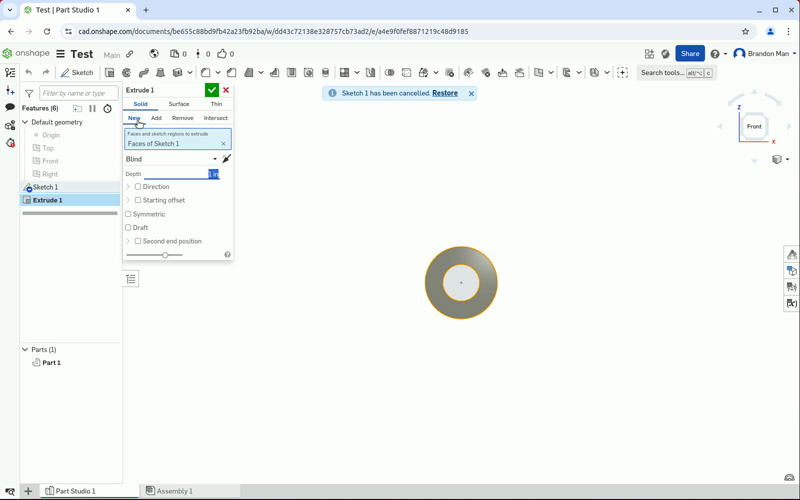
text(3.129)
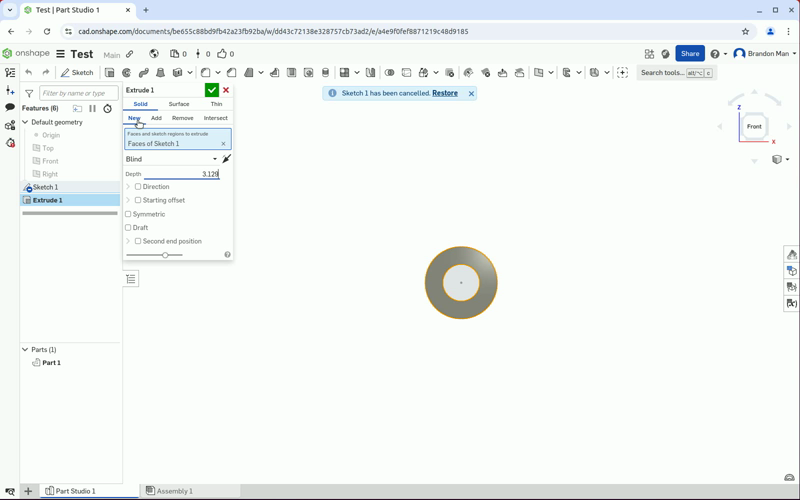
key(enter)
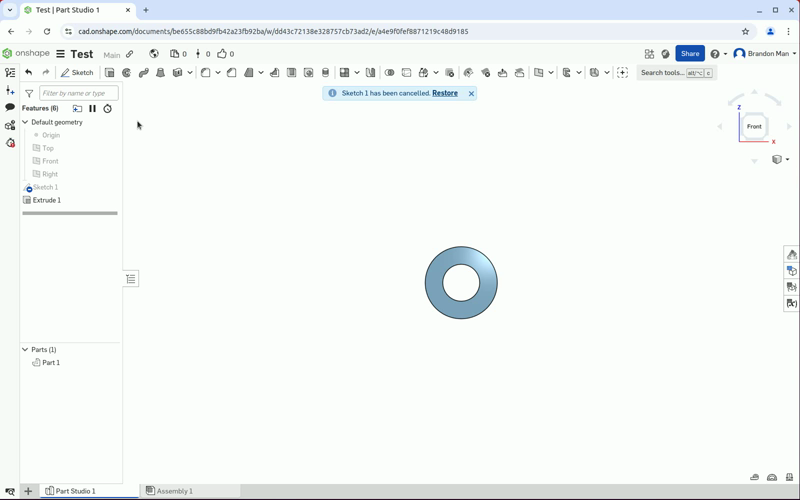
key(shift+h)
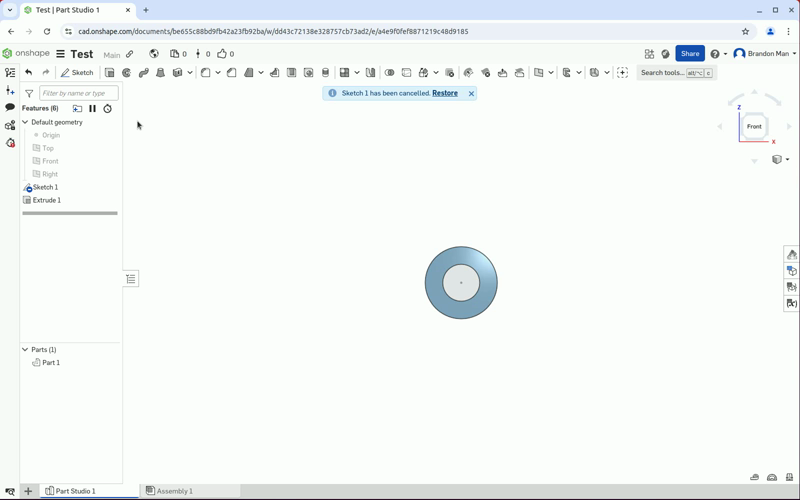
key(shift+h)
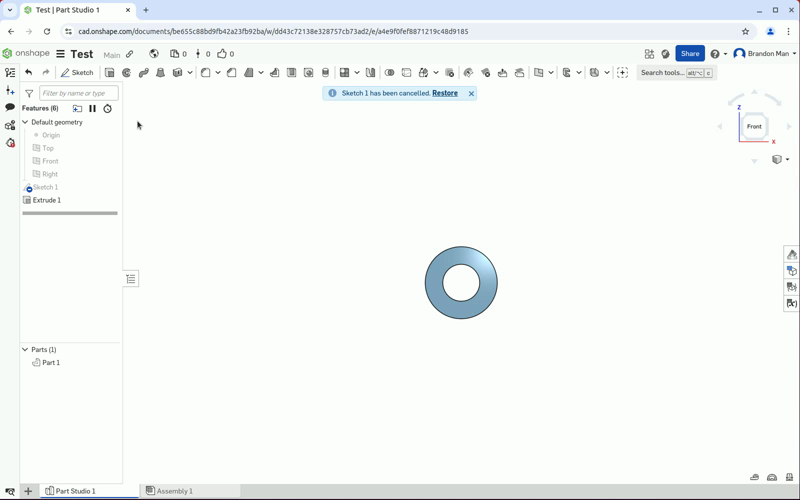
mouse_move(73, 189)
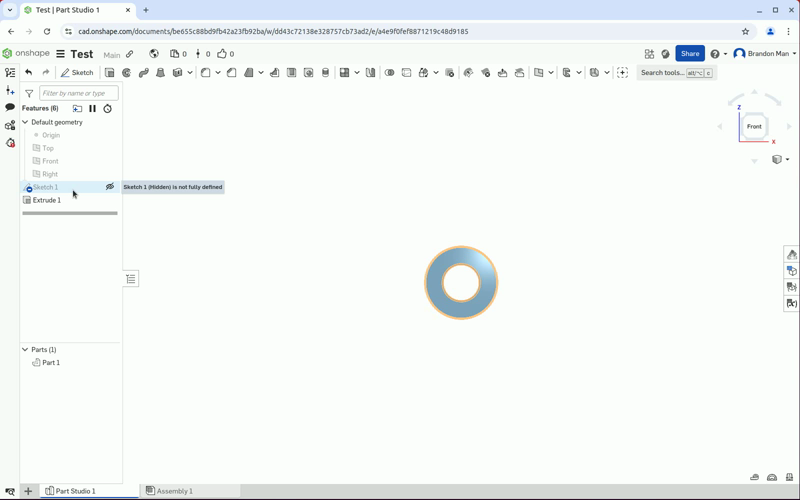
click(73, 189)
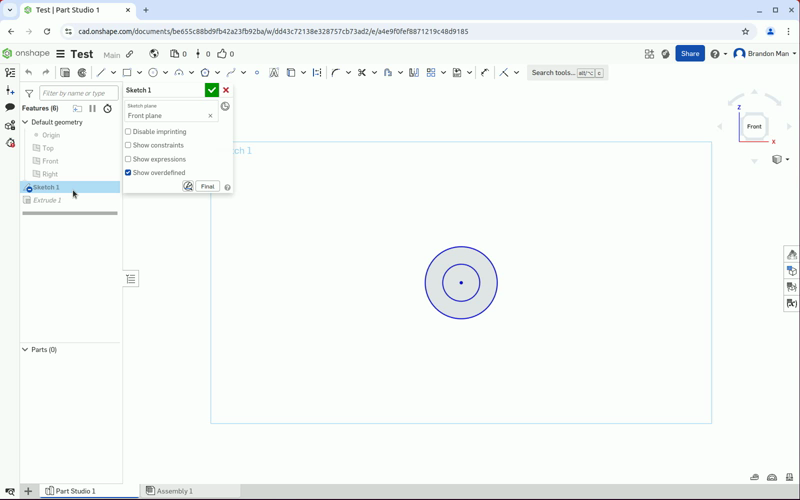
mouse_move(229, 92)
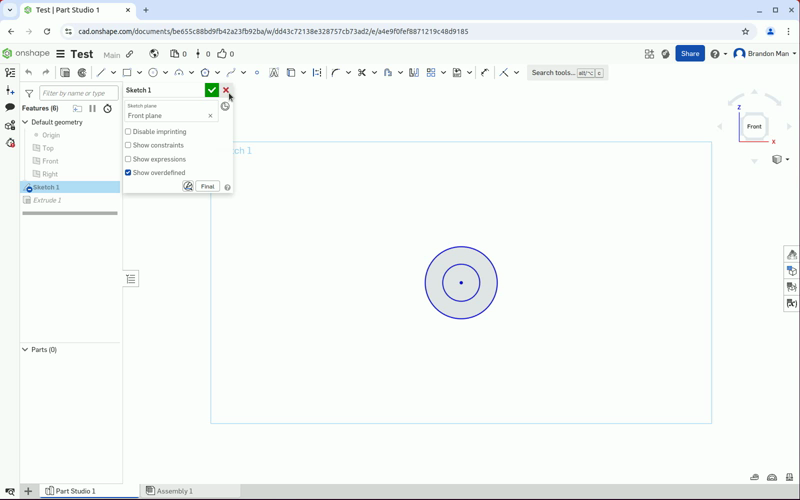
click(229, 92)
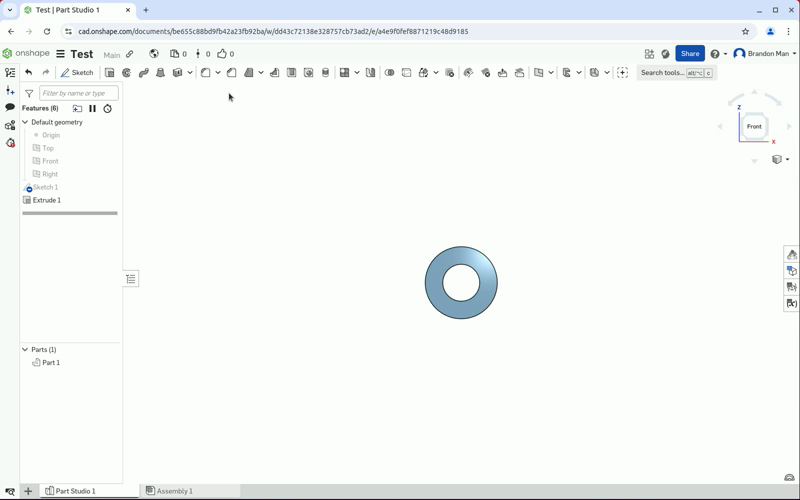
mouse_move(541, 75)
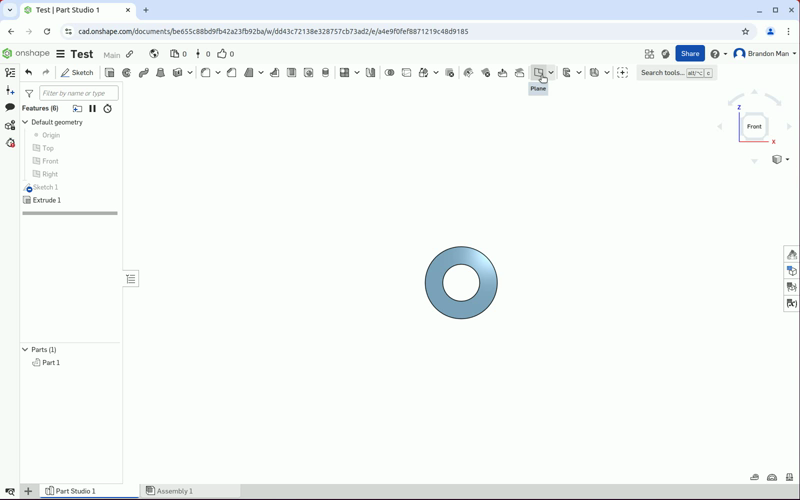
click(541, 75)
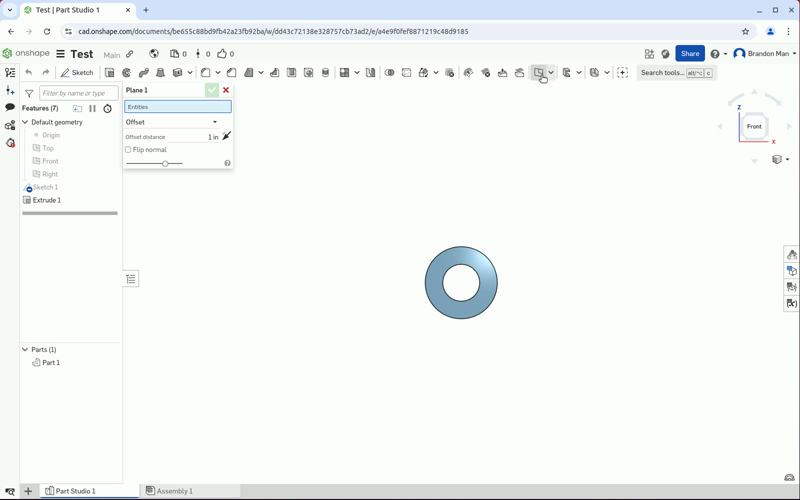
mouse_move(73, 163)
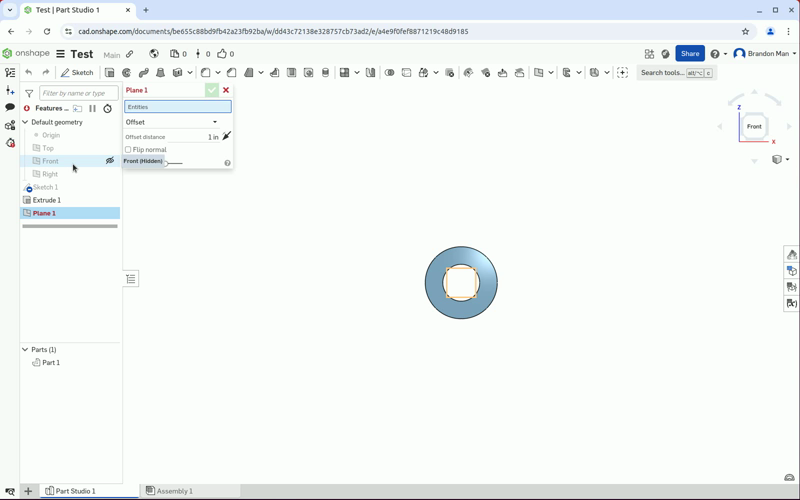
click(73, 163)
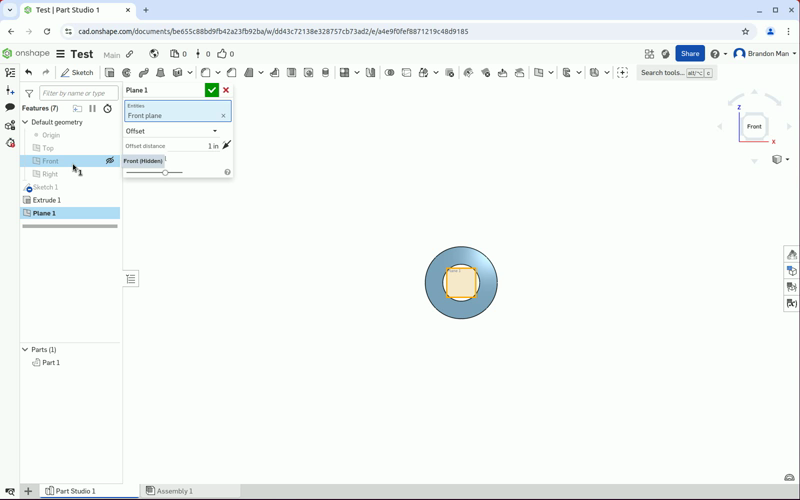
key(tab, 2)
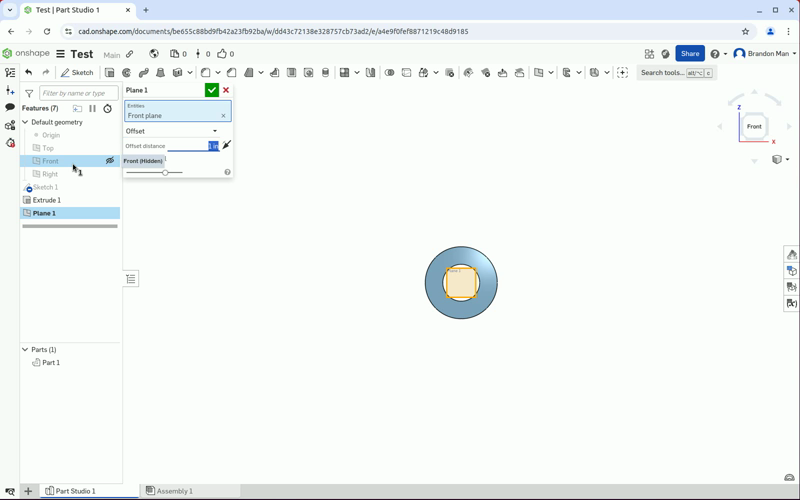
text(3.143)
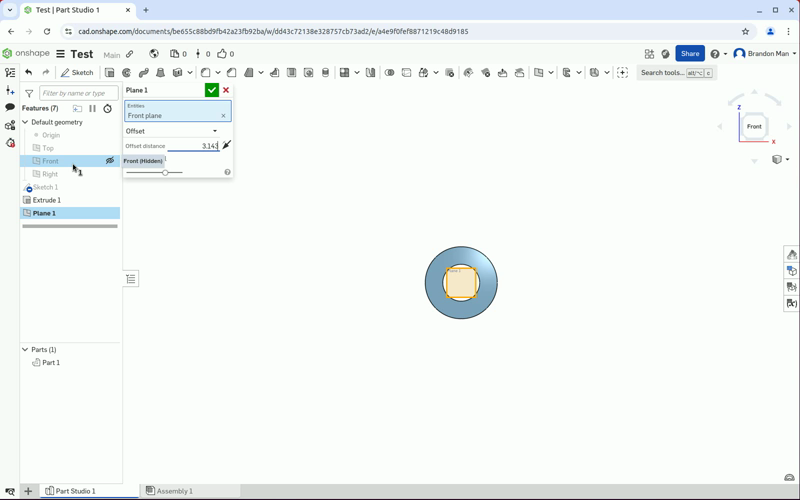
key(enter, 2)
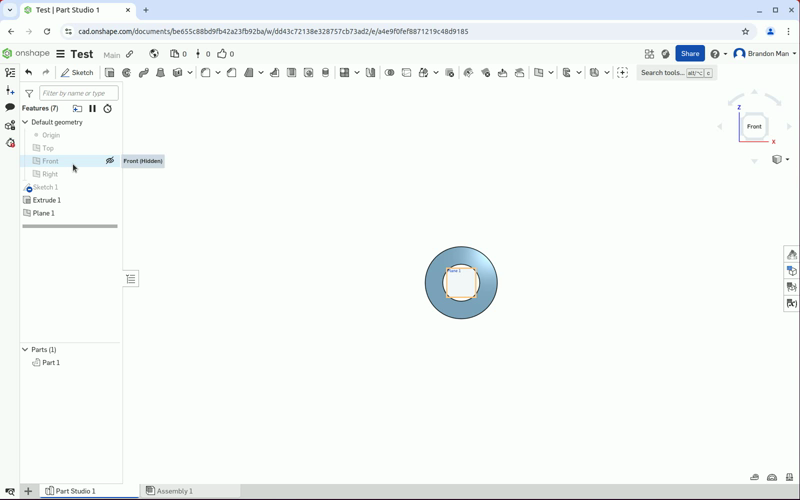
key(shift+s)
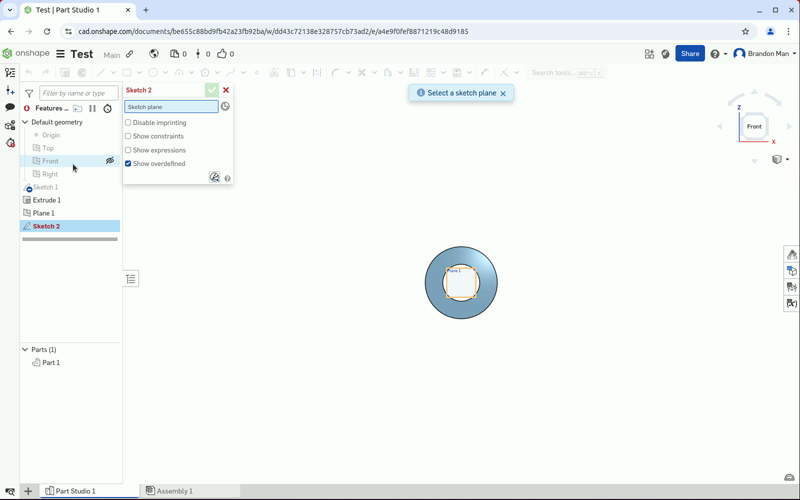
mouse_move(73, 215)
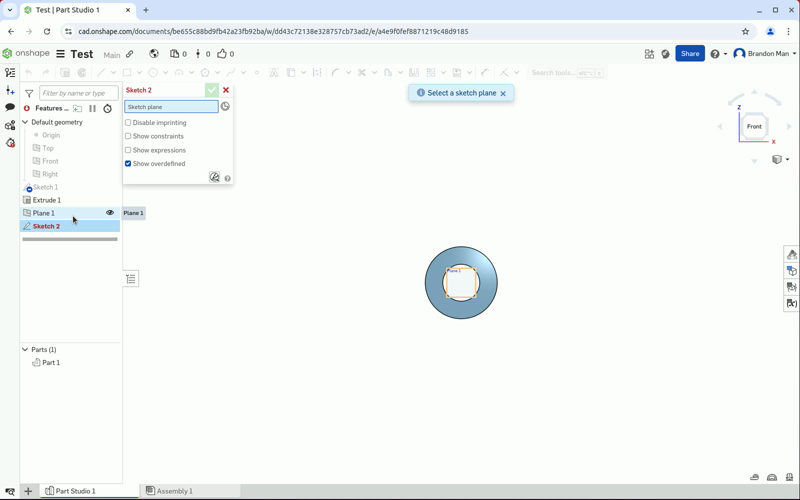
click(73, 215)
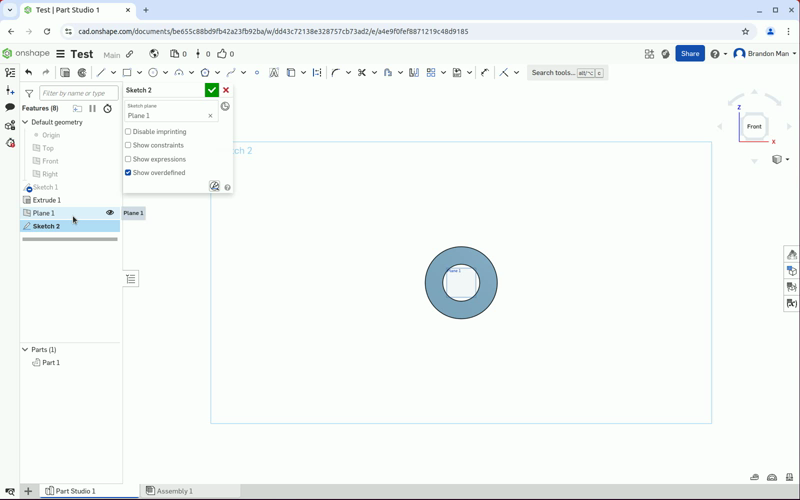
mouse_move(73, 352)
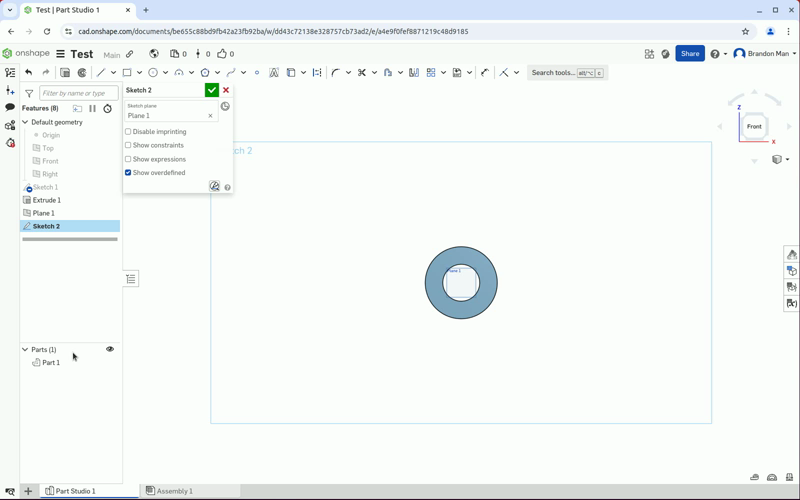
key(y)
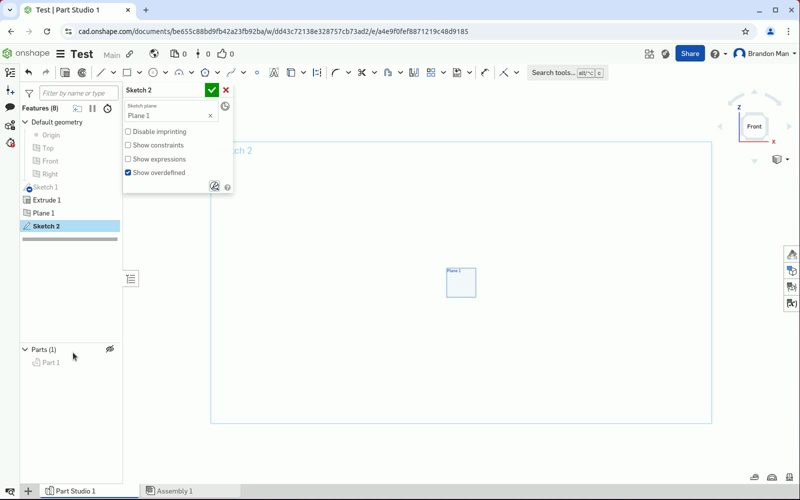
key(c)
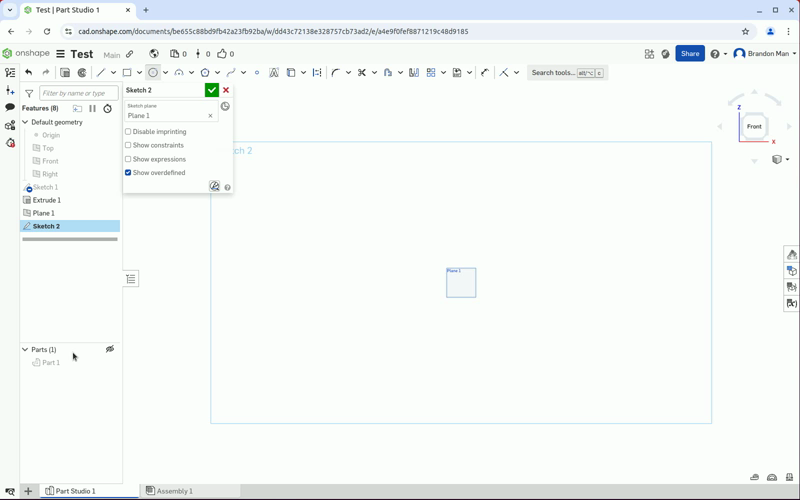
key_down(shift)
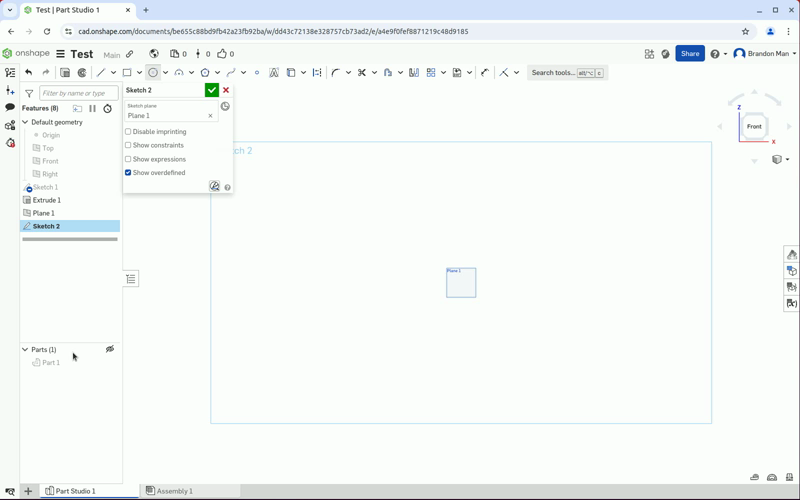
mouse_move(461, 282)
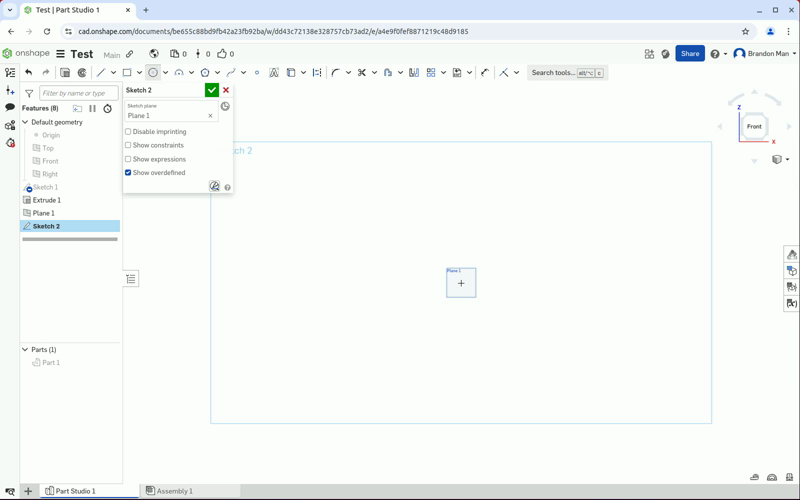
click(461, 282)
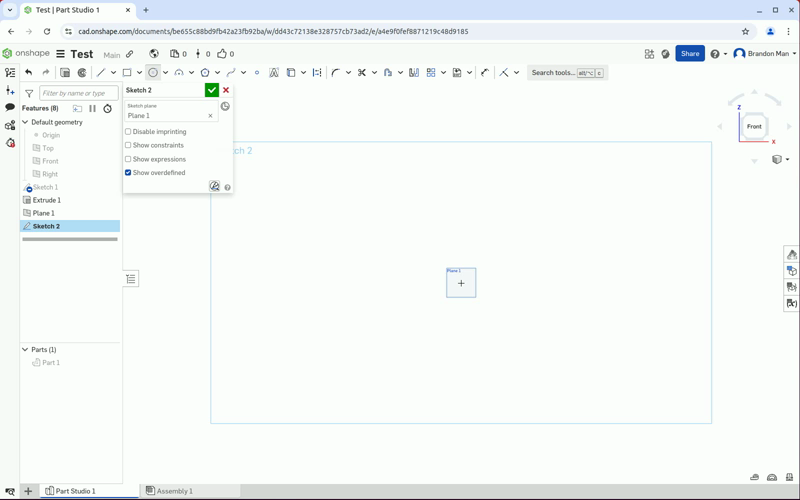
key_up(shift)
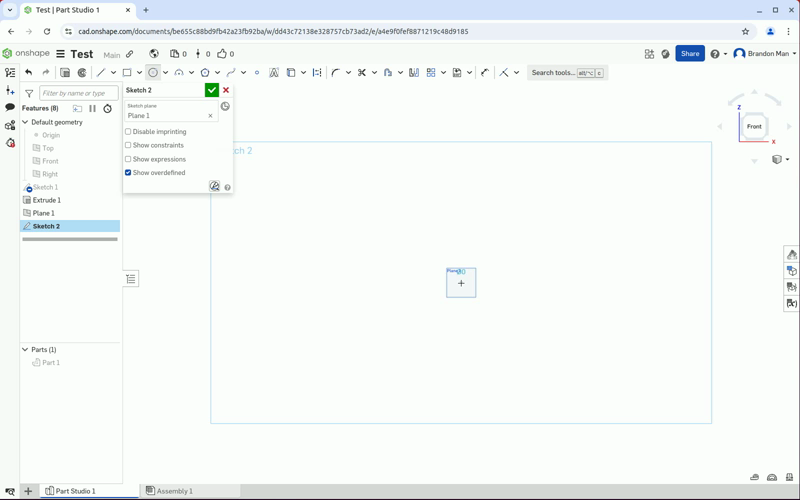
mouse_move(494, 282)
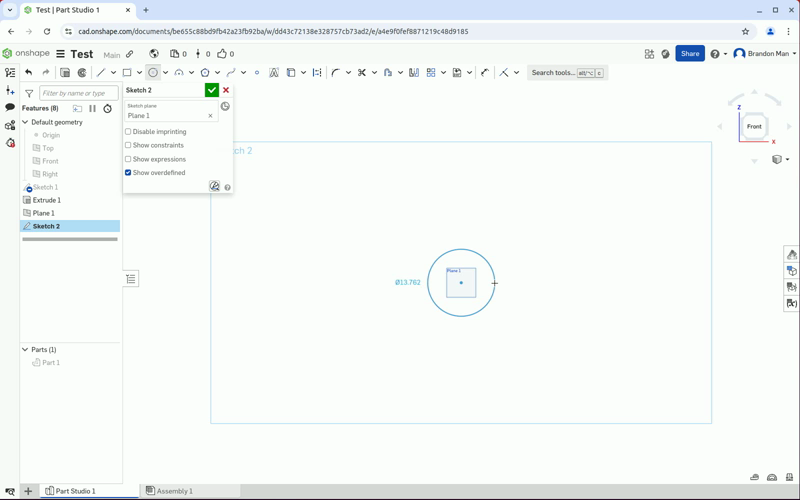
click(494, 282)
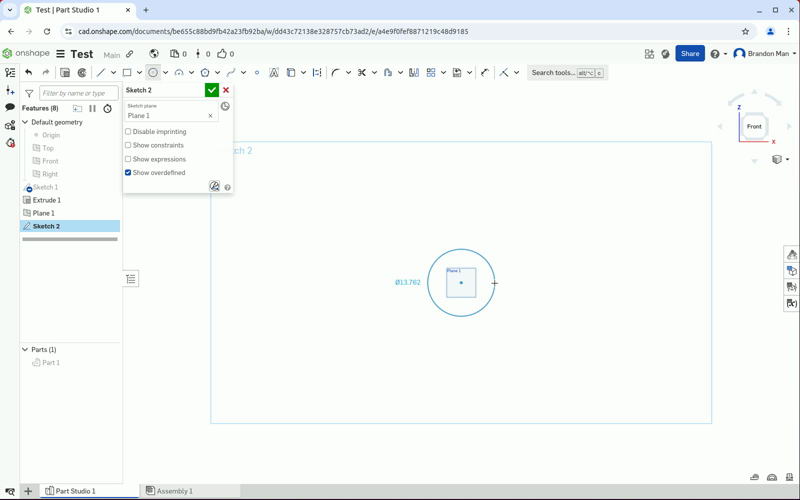
key(esc)
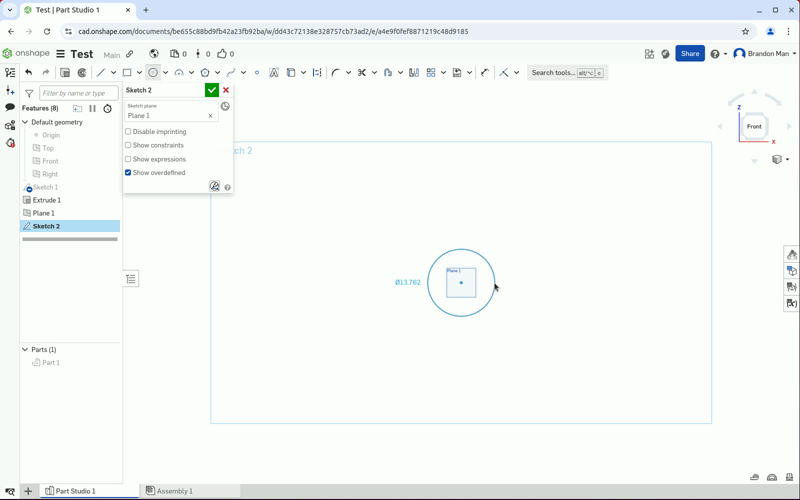
key(c)
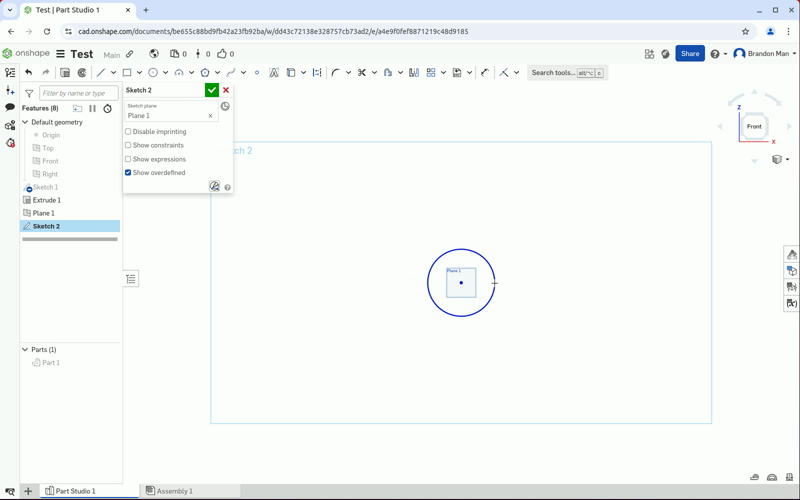
key_down(shift)
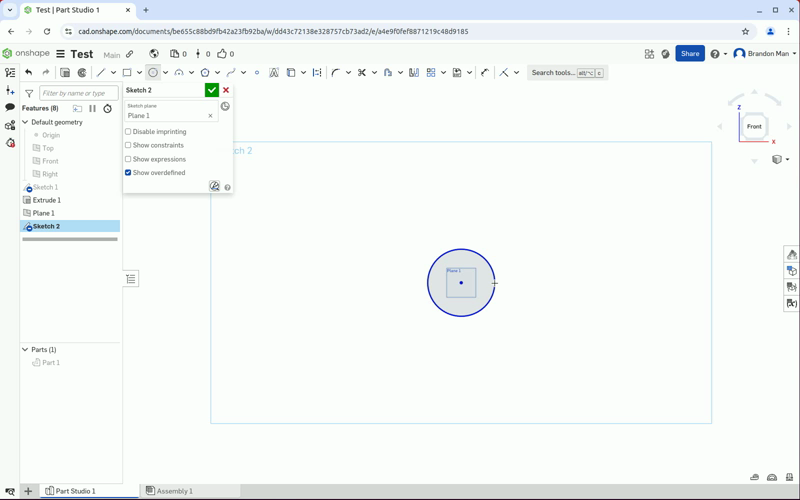
mouse_move(461, 282)
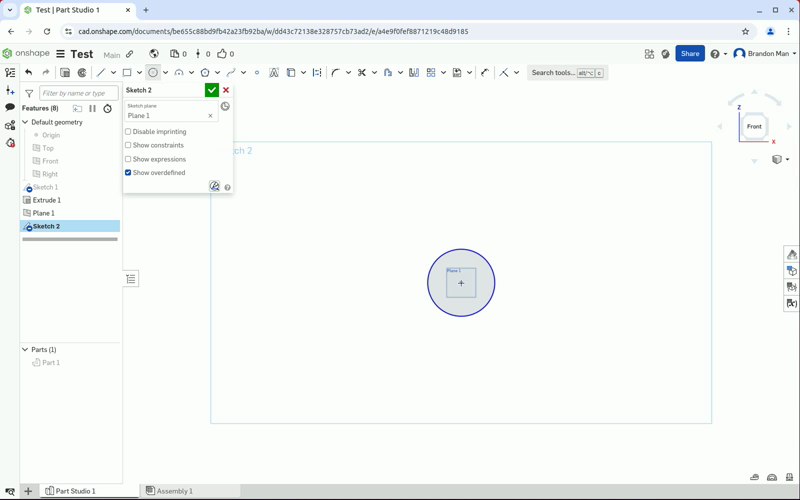
click(461, 282)
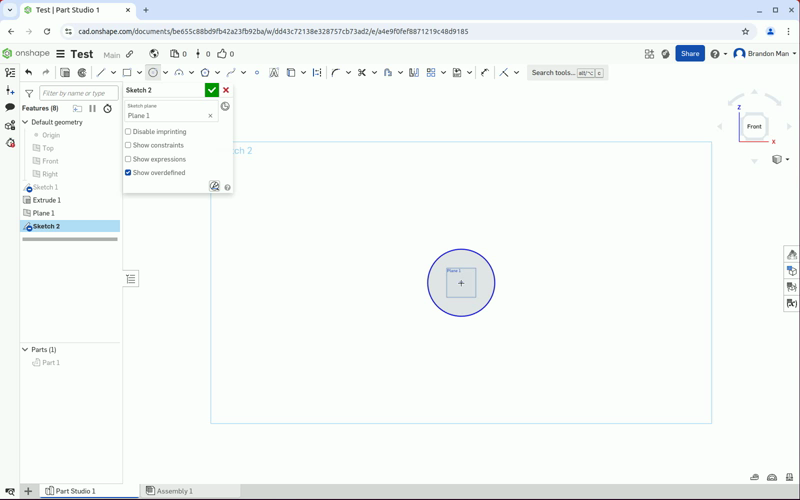
key_up(shift)
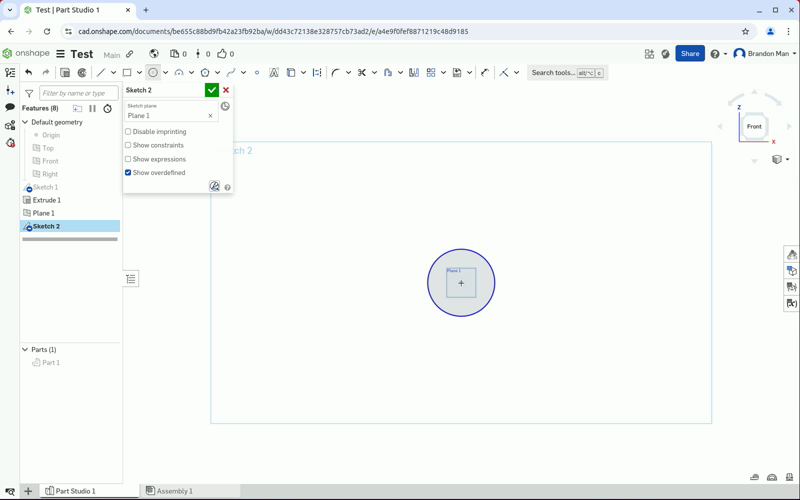
mouse_move(480, 282)
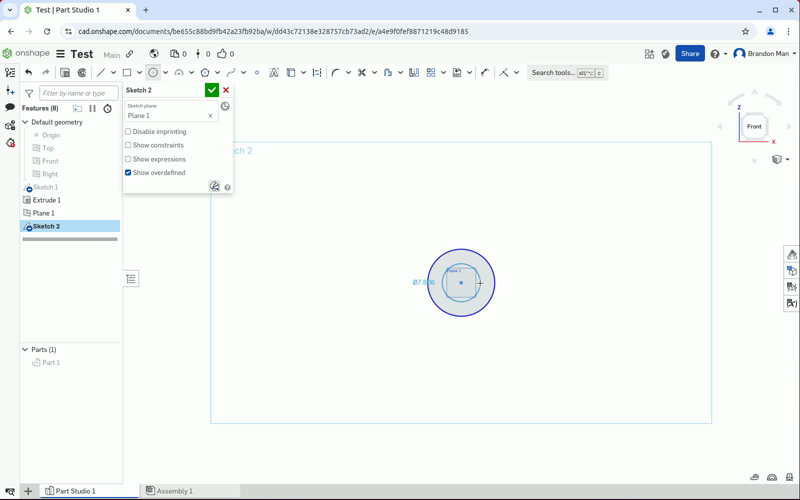
click(480, 282)
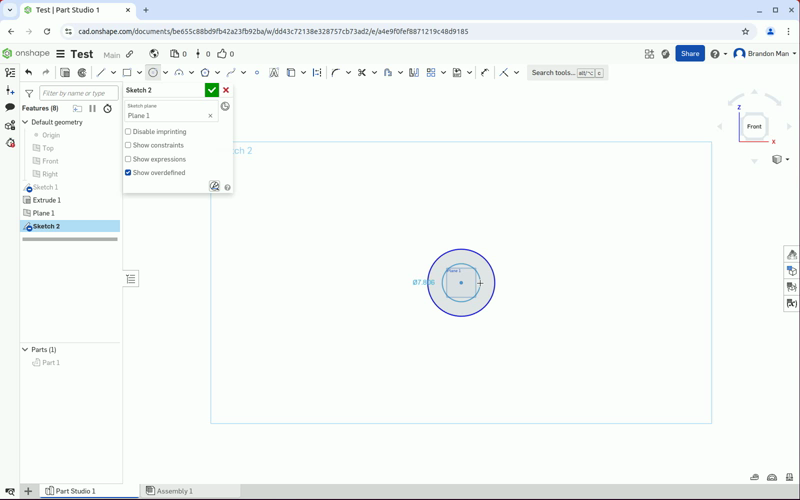
key(esc)
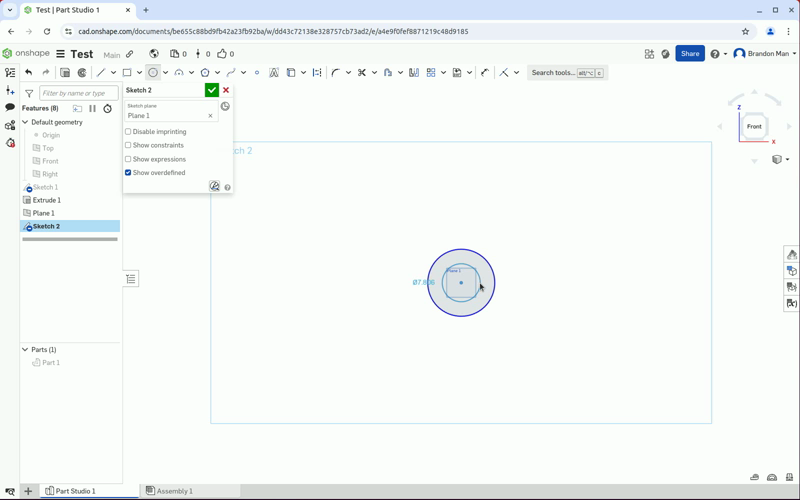
mouse_move(487, 299)
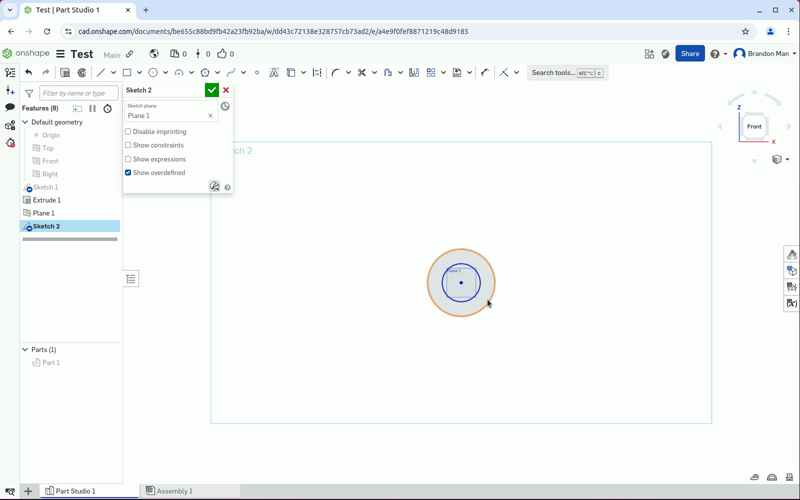
click(487, 299)
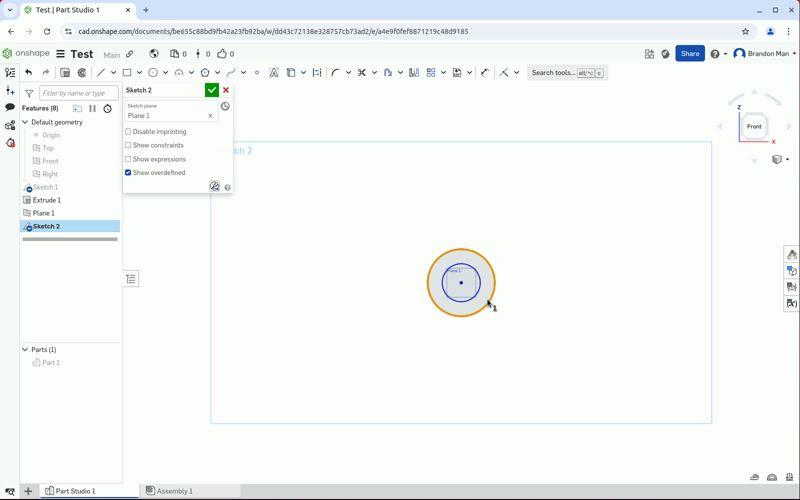
mouse_move(73, 352)
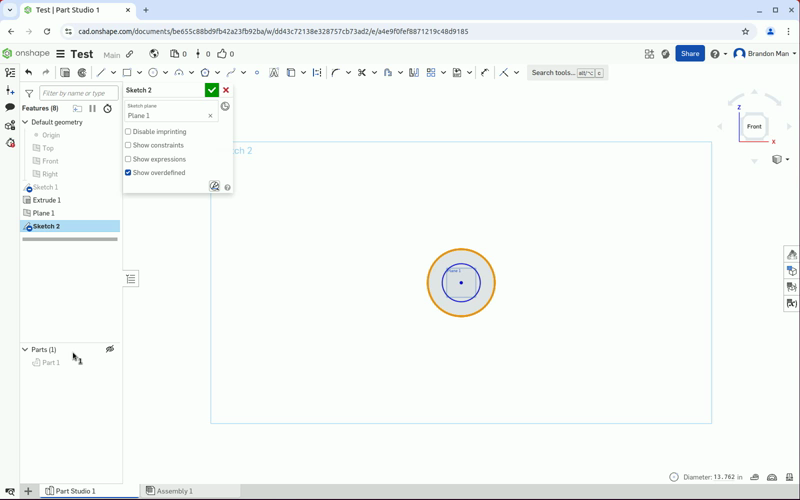
key(shift+y)
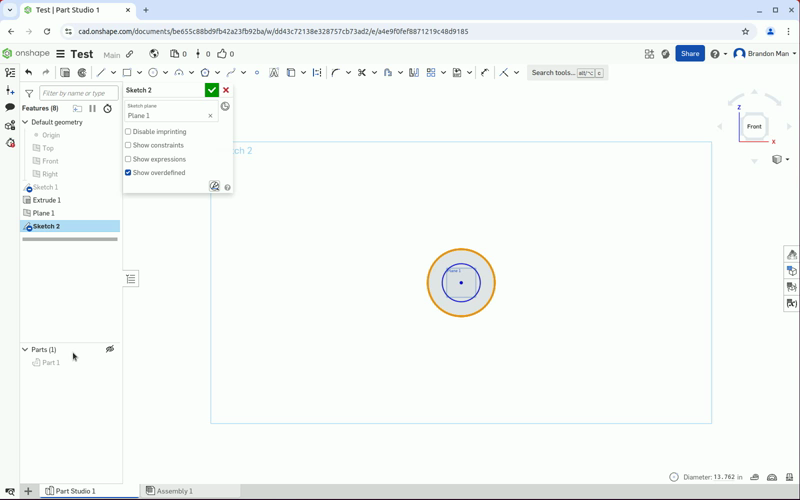
key(shift+e)
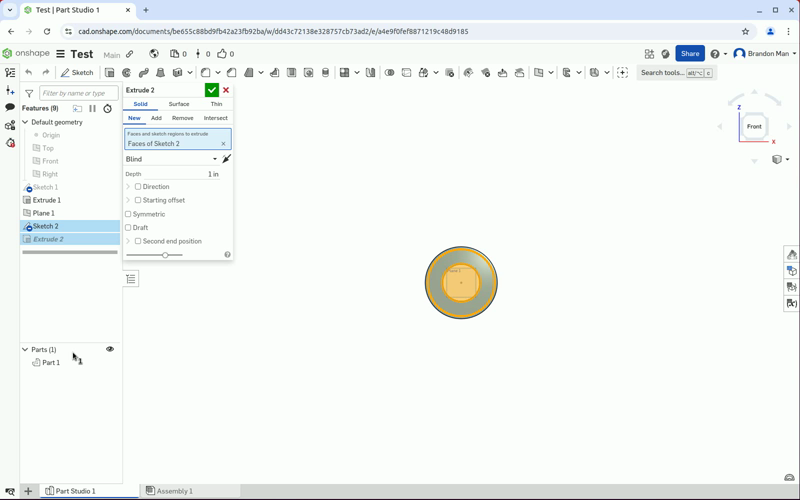
mouse_move(143, 106)
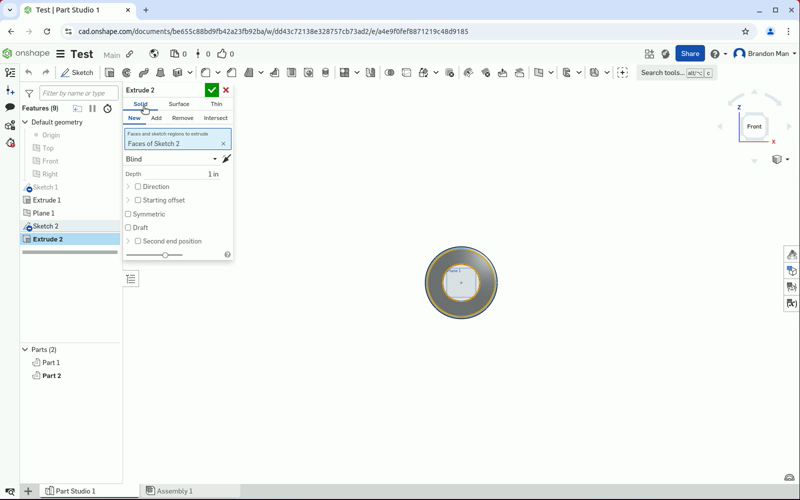
click(143, 106)
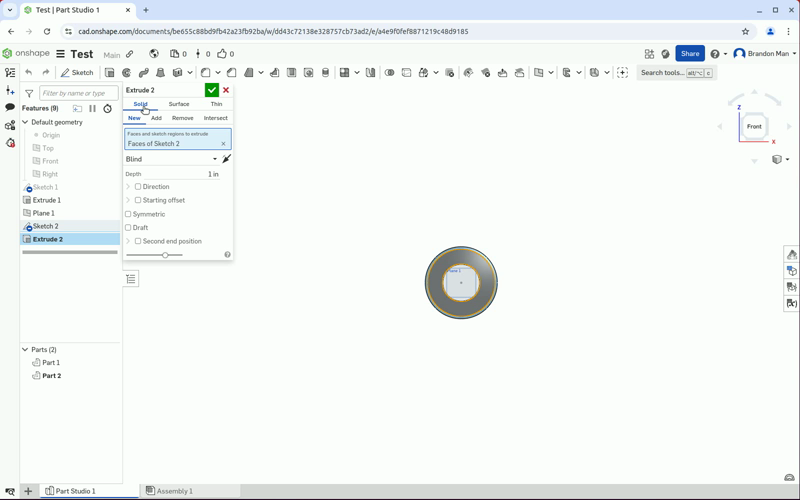
mouse_move(137, 120)
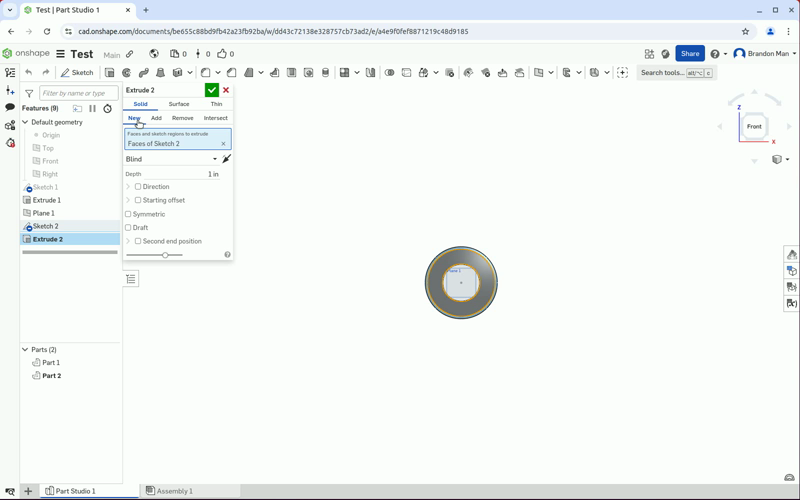
click(137, 120)
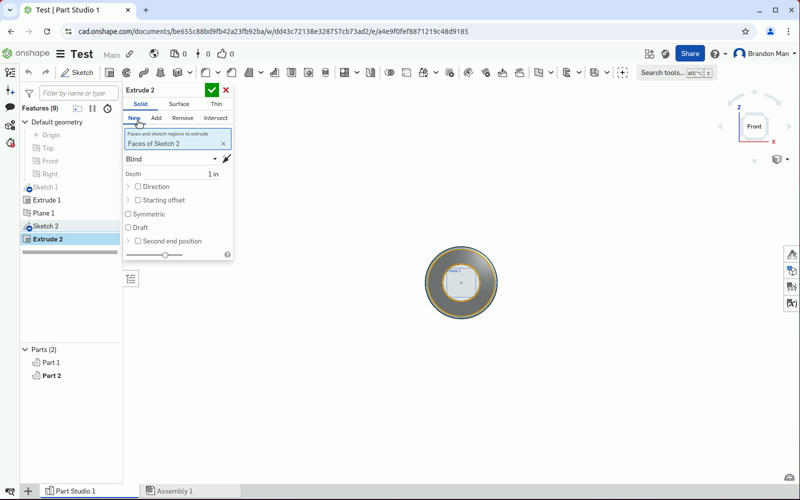
key(tab, 4)
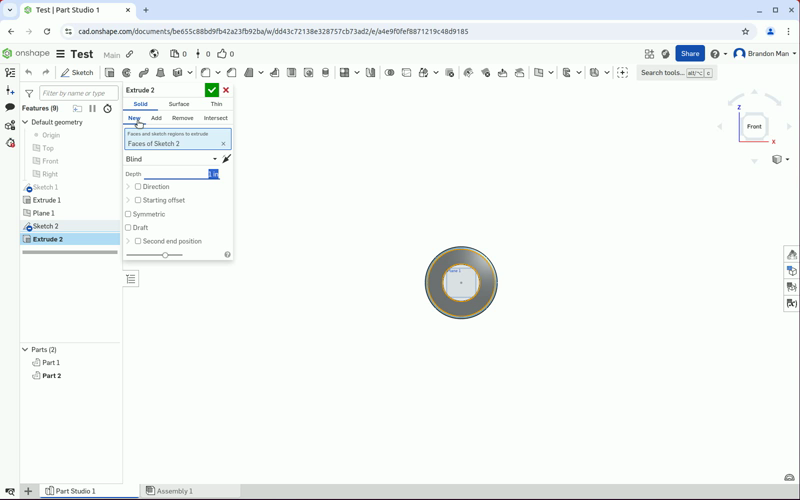
text(0.963)
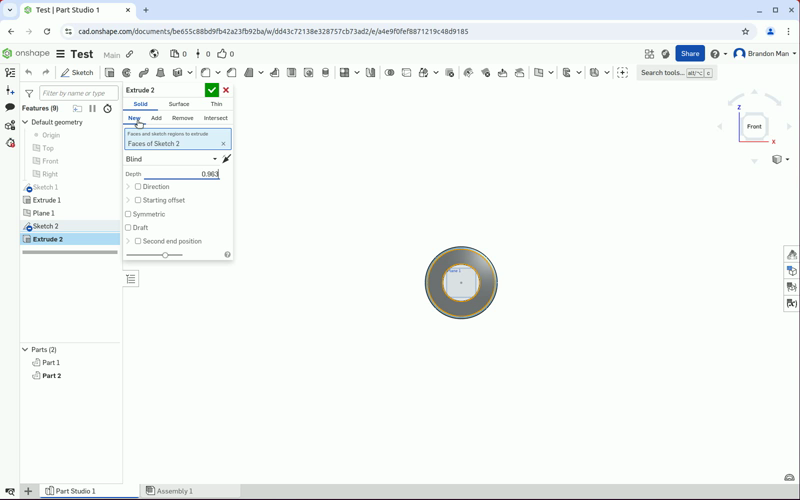
key(enter)
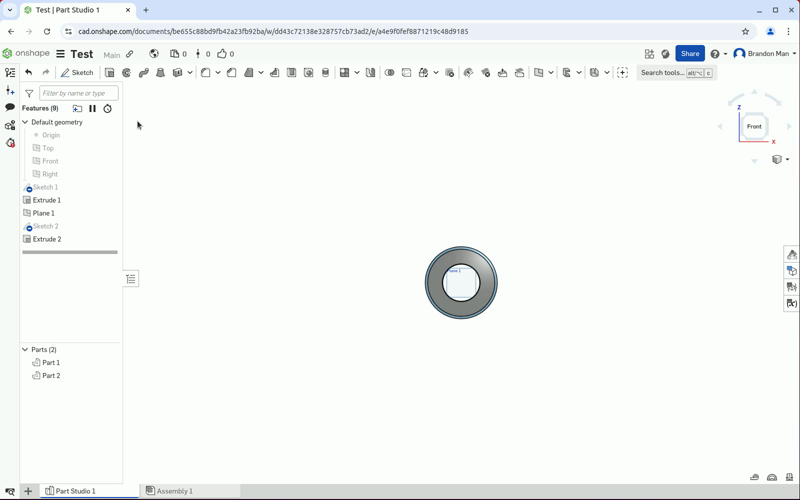
key(shift+h)
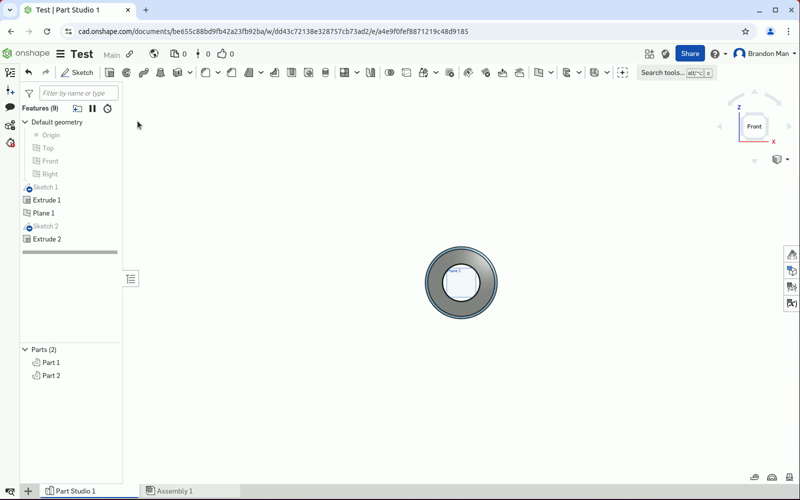
key(shift+h)
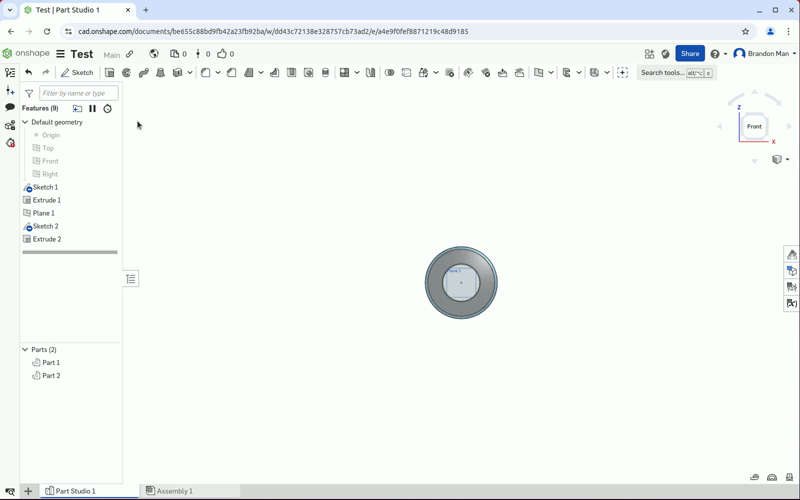
key(shift+7)
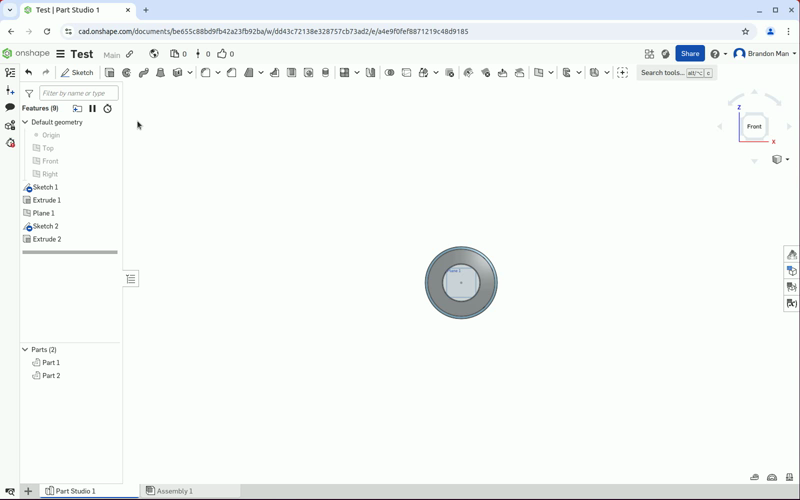
key(left, 2)
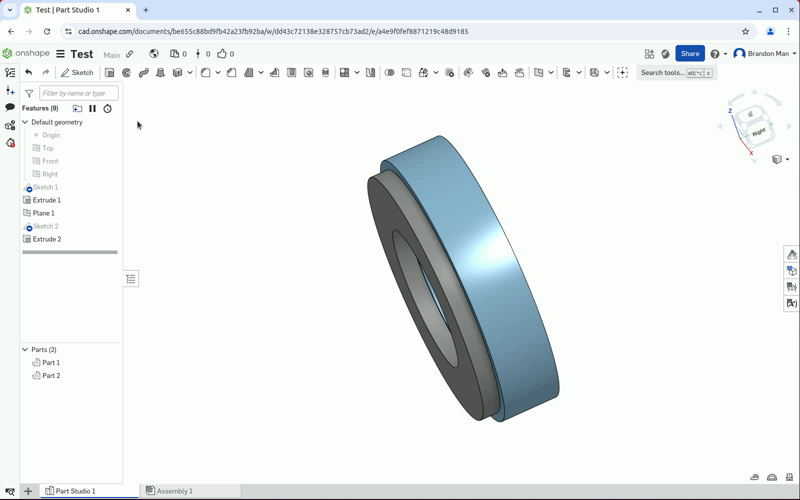
key(down, 2)
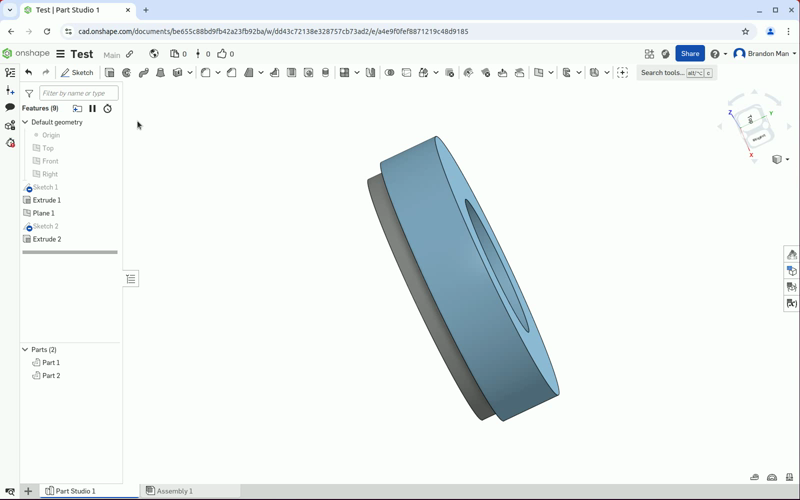
key(up, 2)
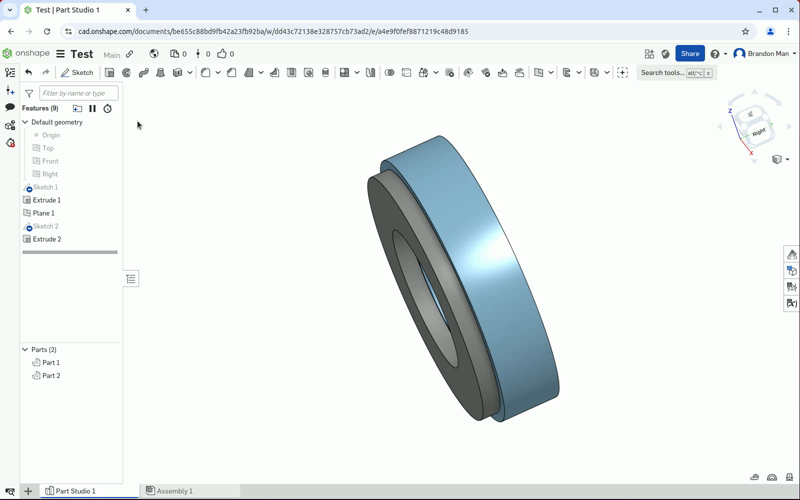
key(right, 2)
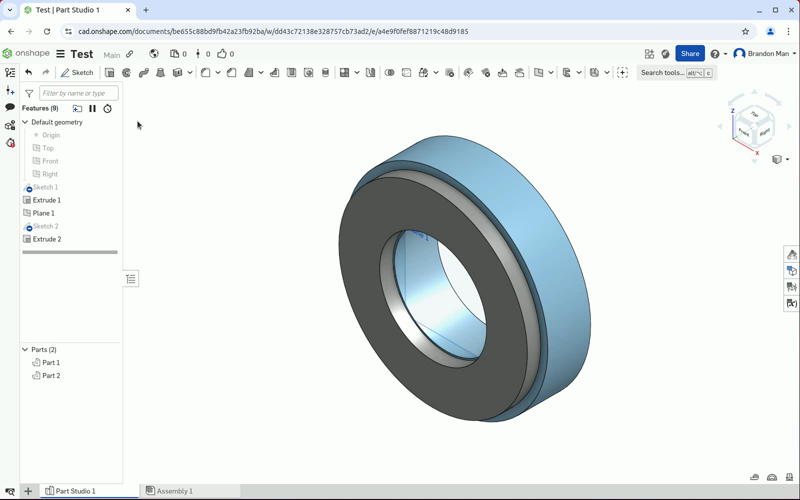
mouse_move(73, 189)
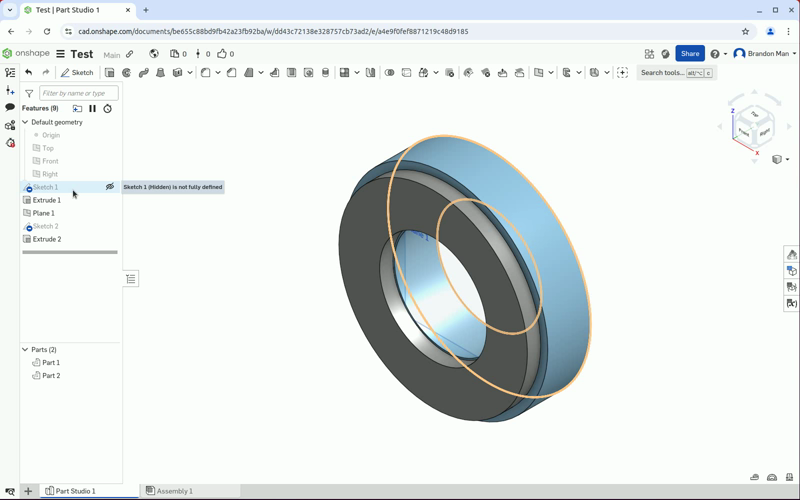
click(73, 189)